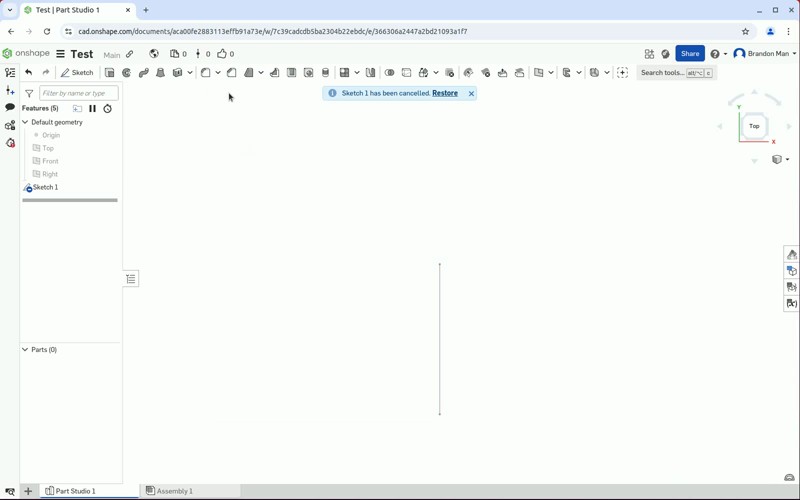
key(shift+h)
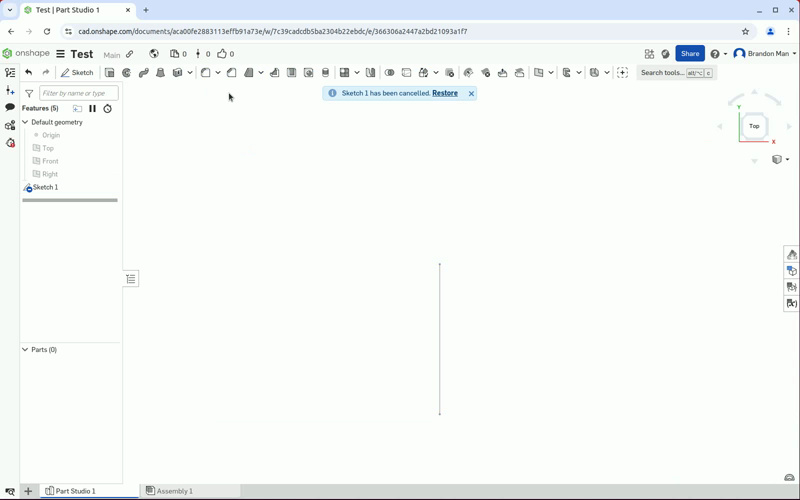
key(shift+s)
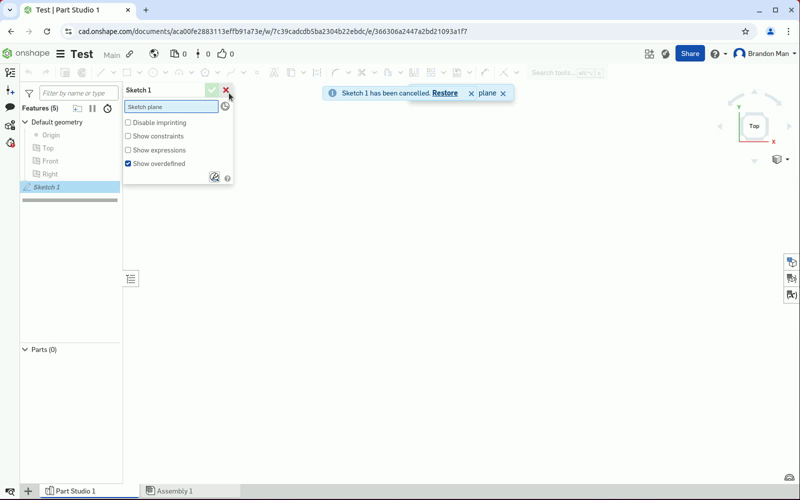
mouse_move(73, 150)
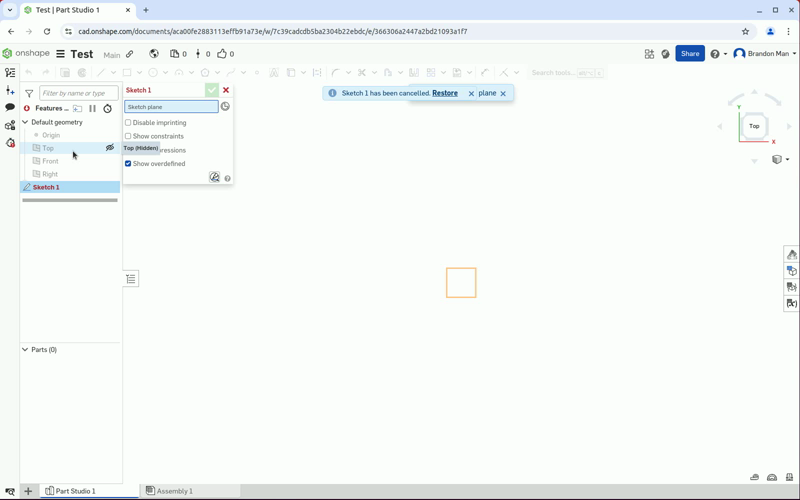
click(73, 150)
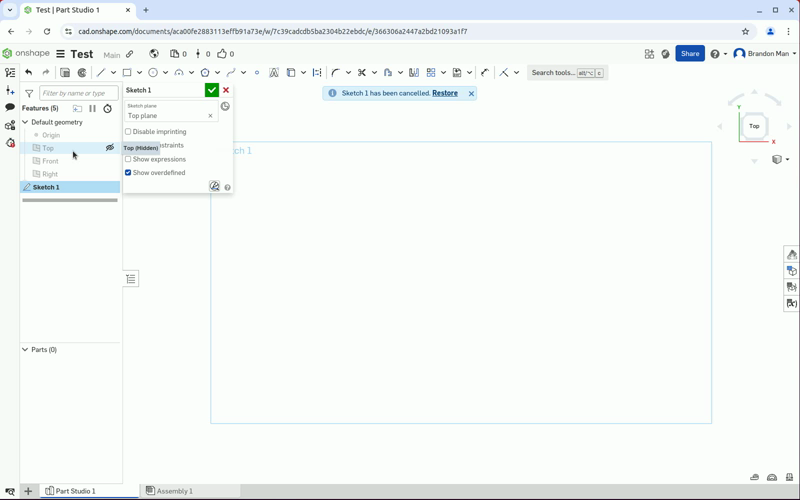
mouse_move(73, 352)
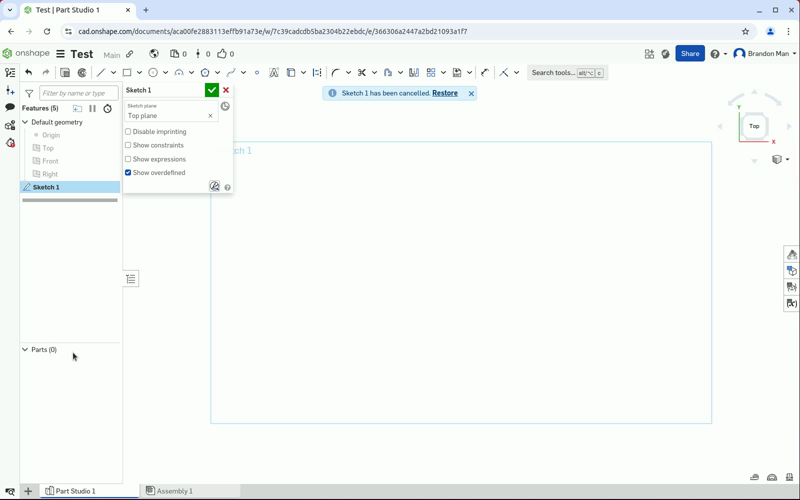
key(y)
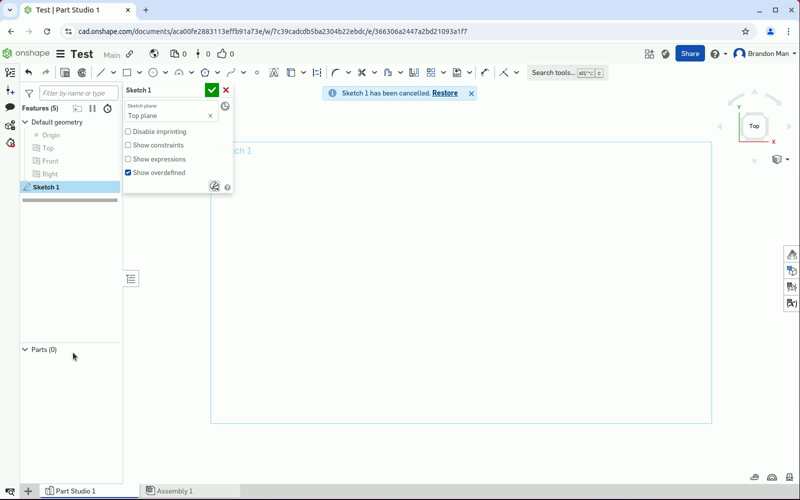
key(a)
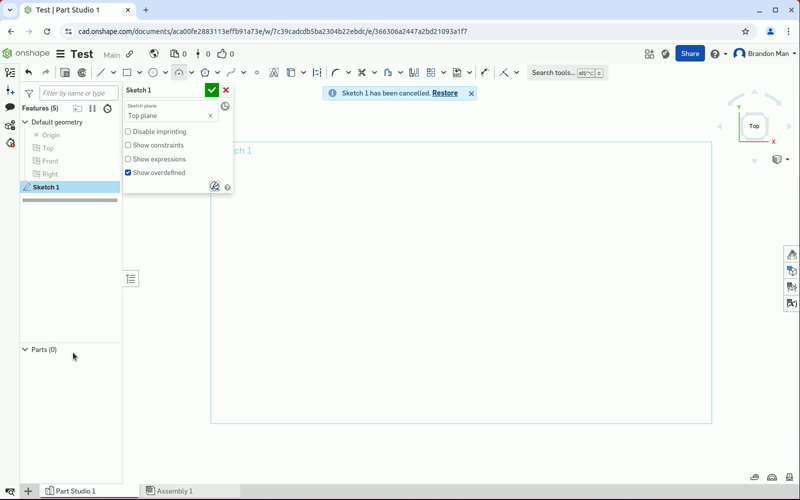
key_down(shift)
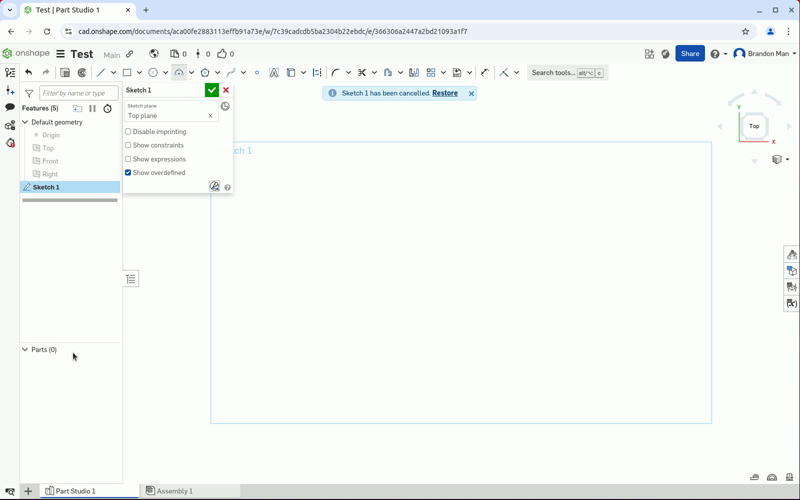
mouse_move(416, 351)
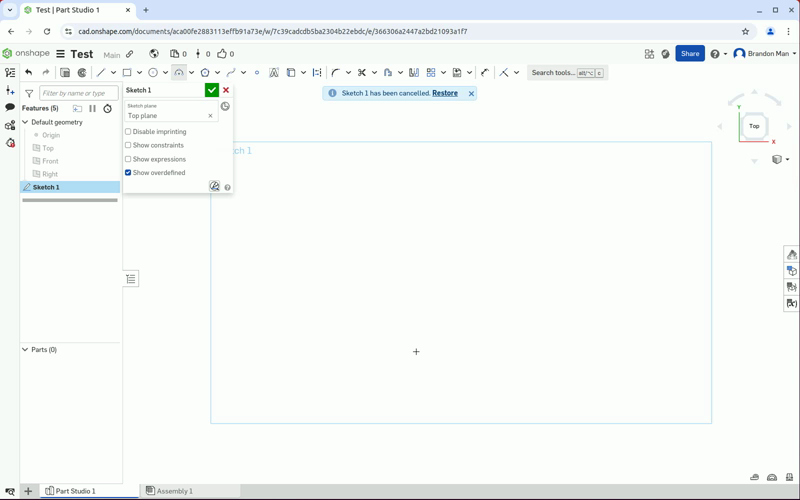
click(416, 351)
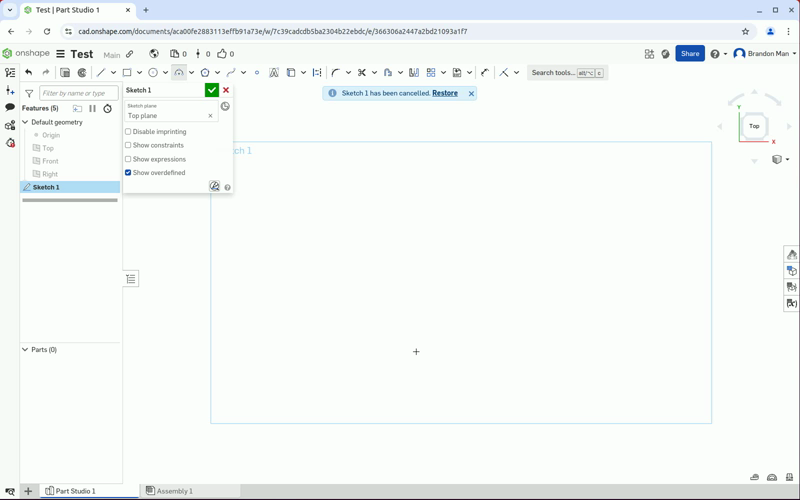
key_up(shift)
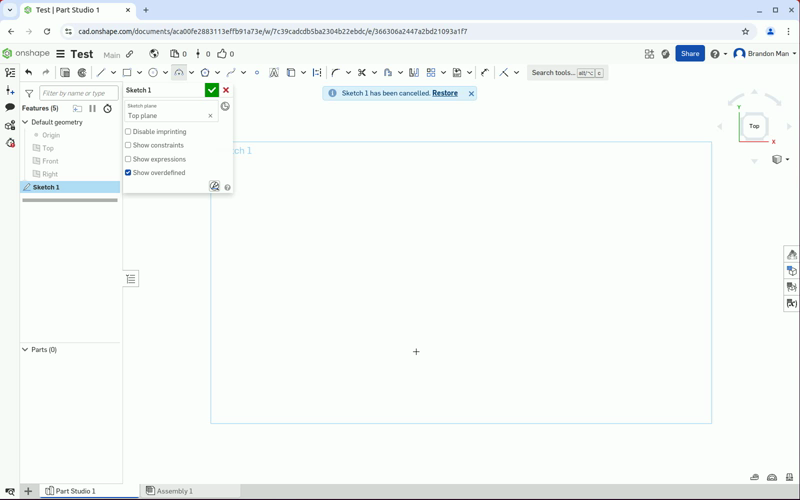
key_down(shift)
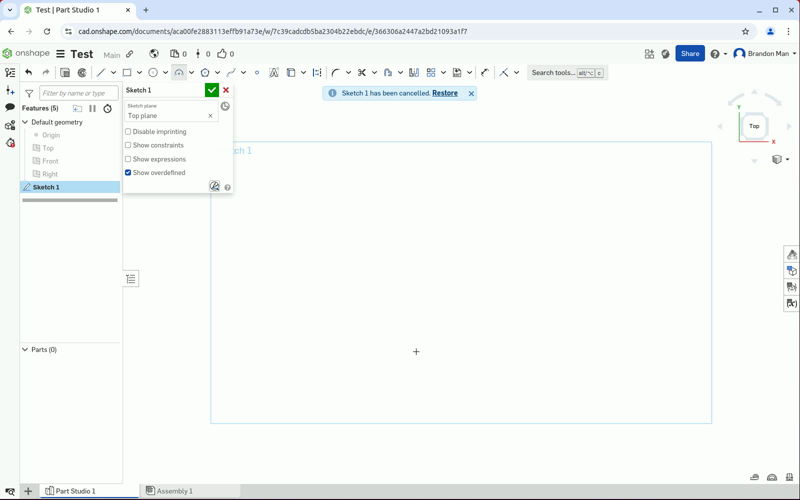
mouse_move(505, 351)
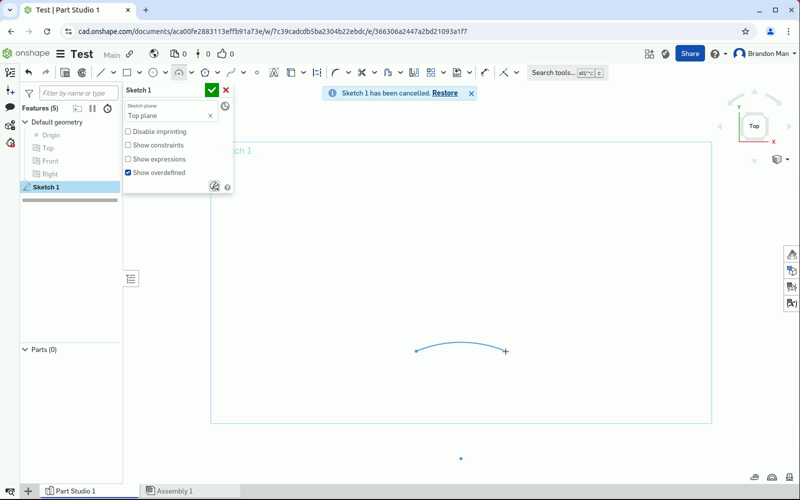
click(505, 351)
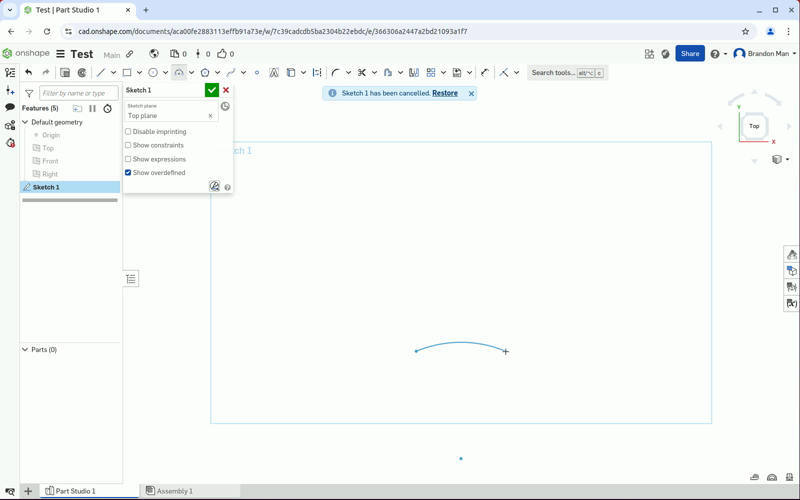
mouse_move(460, 306)
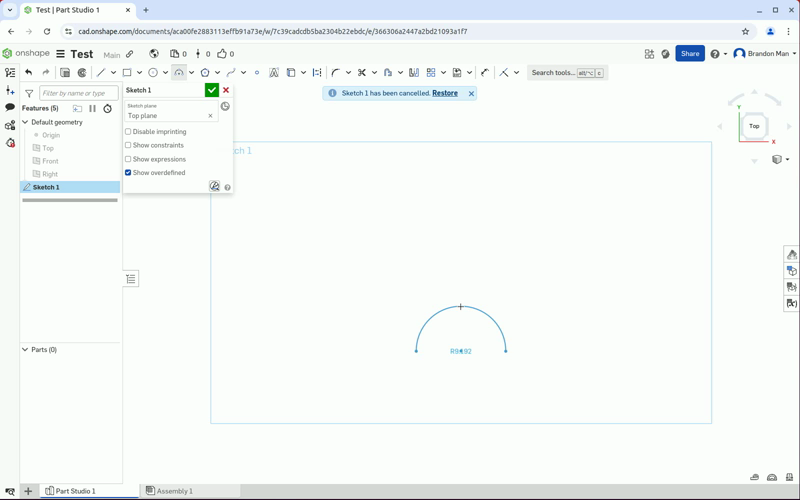
click(460, 306)
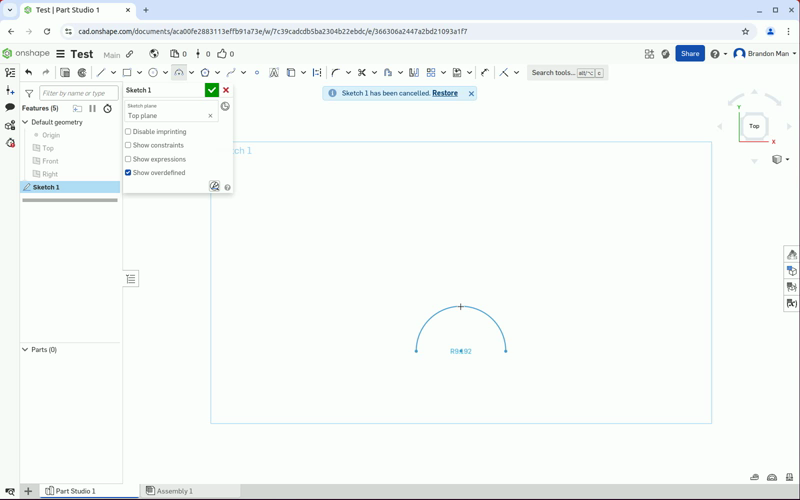
key_up(shift)
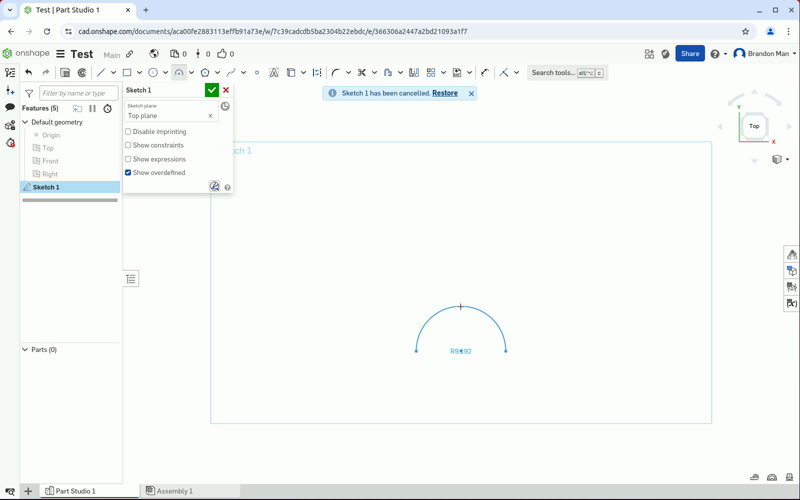
key(esc)
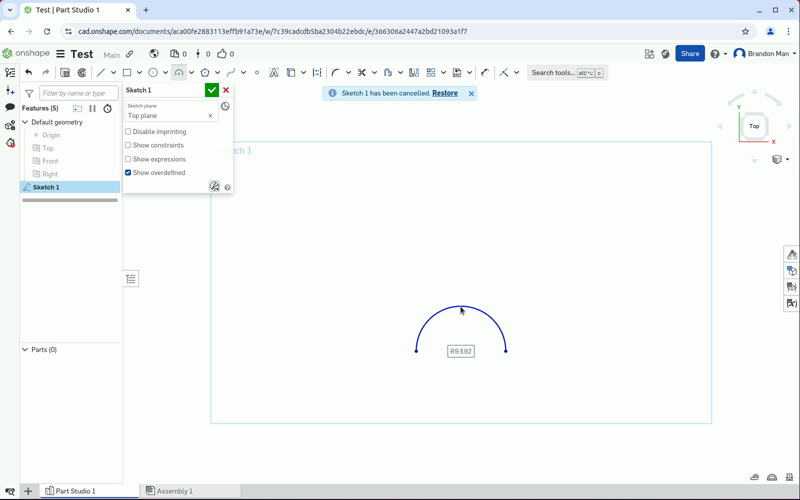
key(l)
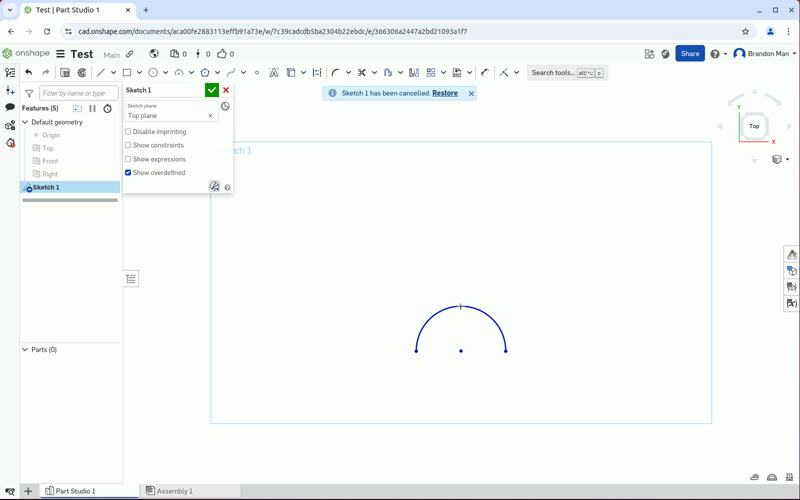
mouse_move(505, 351)
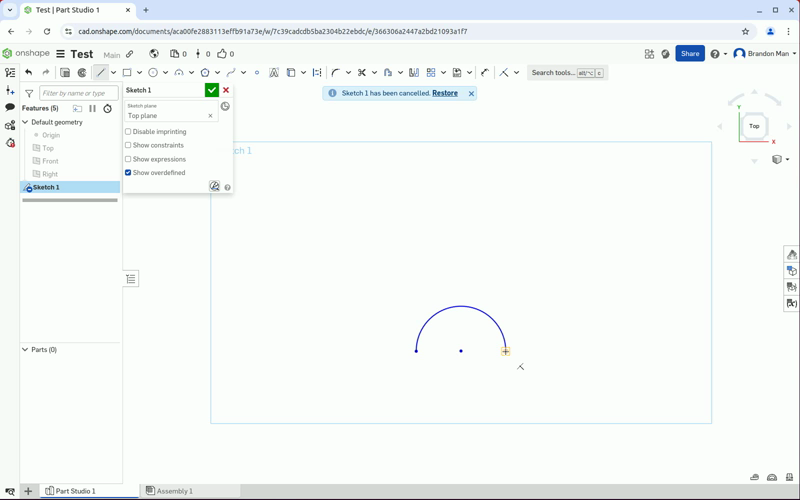
click(505, 351)
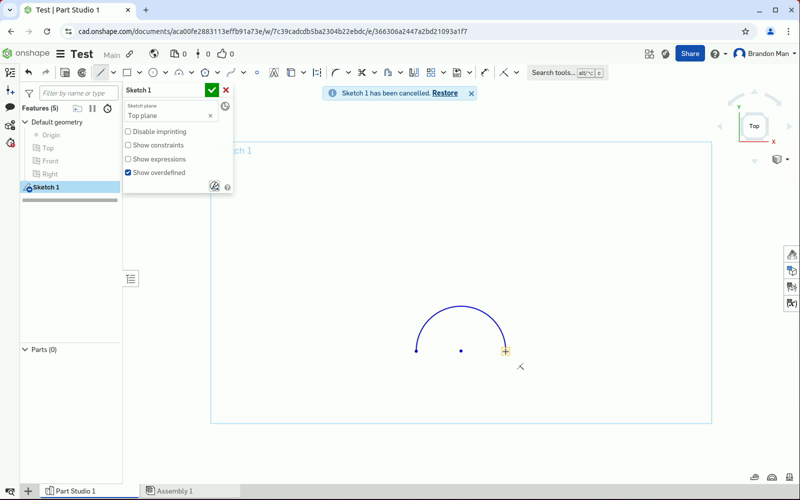
key_down(shift)
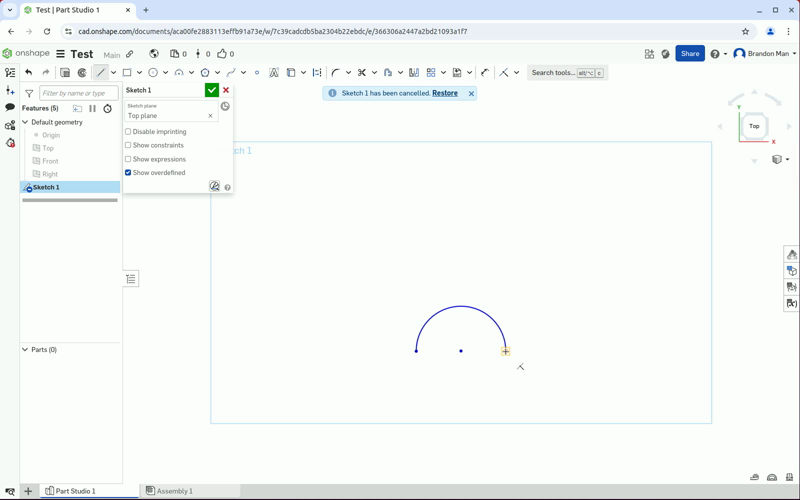
mouse_move(505, 216)
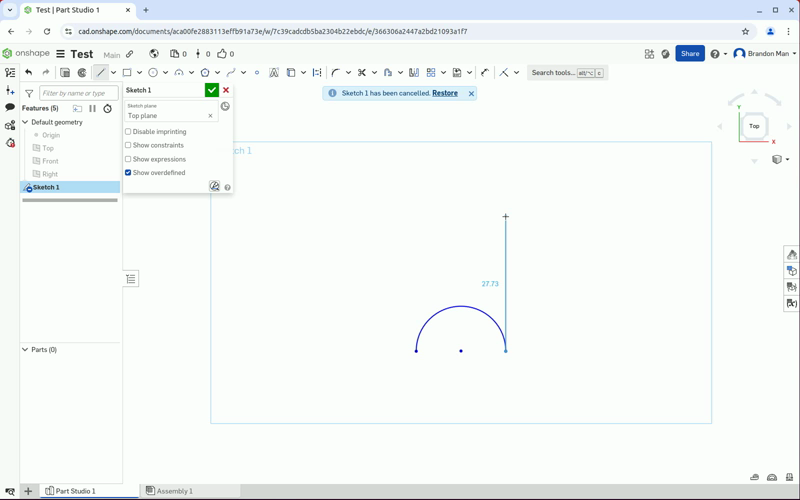
click(505, 216)
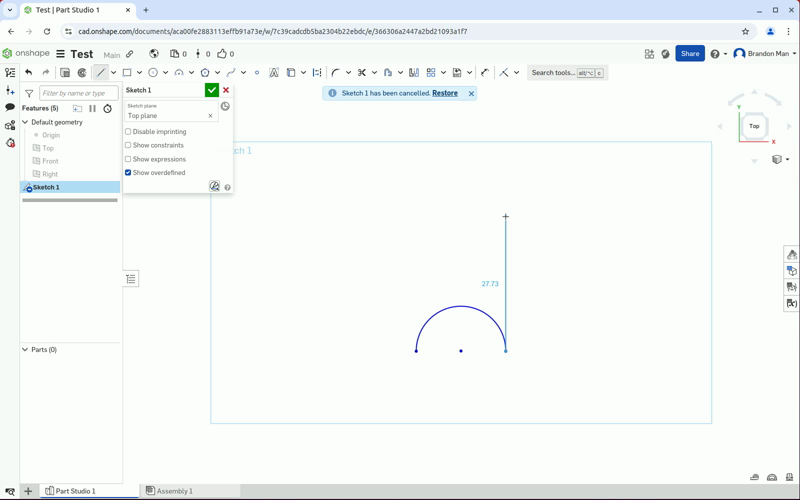
key_up(shift)
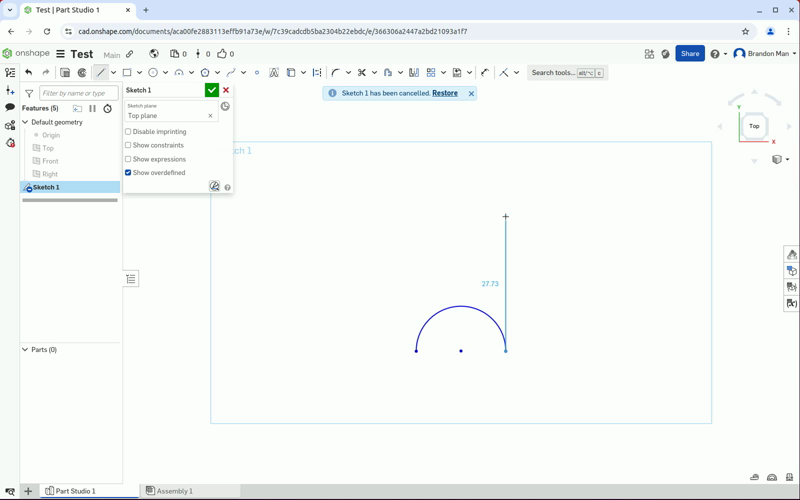
key_down(shift)
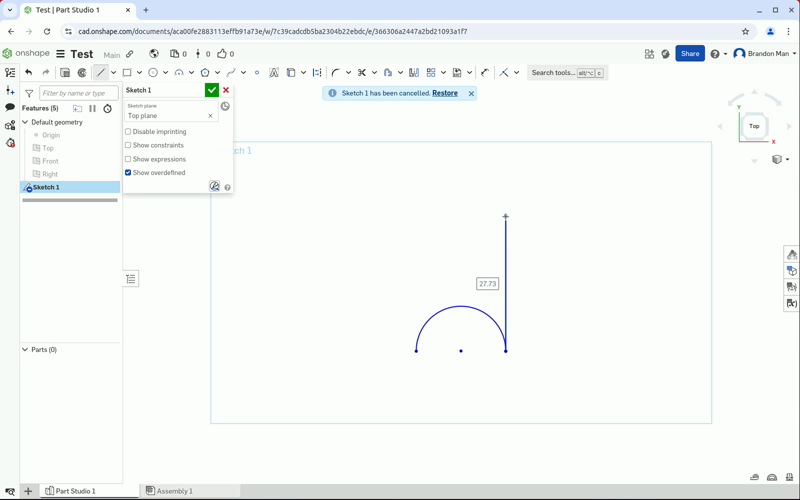
mouse_move(416, 216)
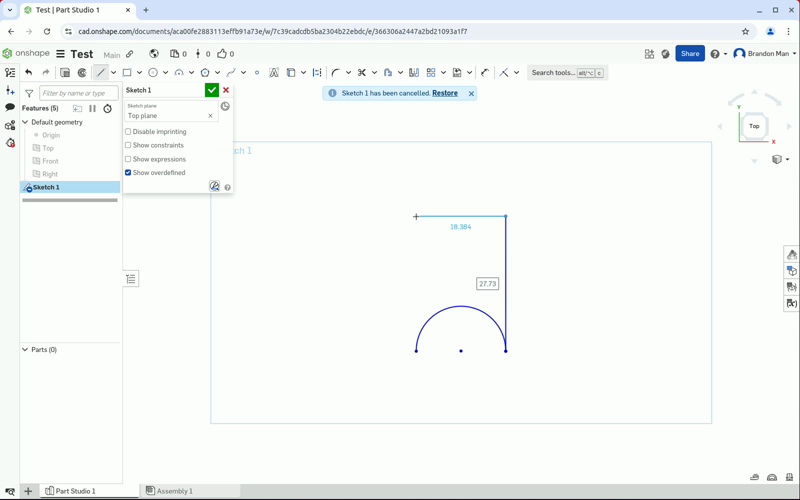
click(416, 216)
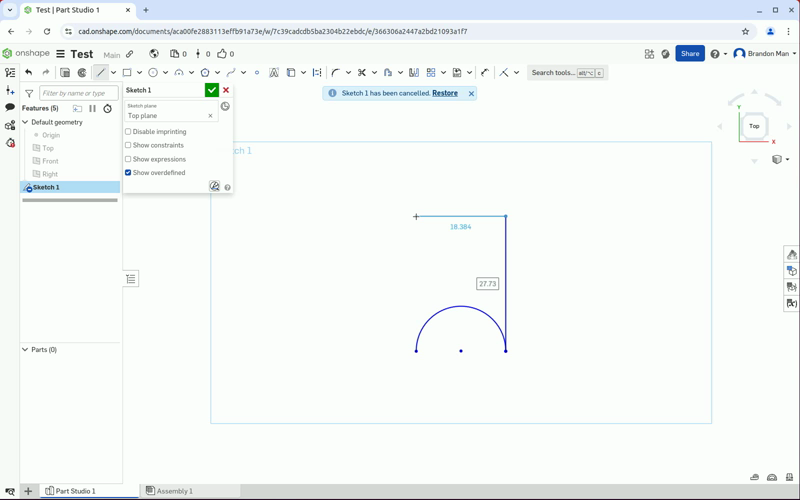
key_up(shift)
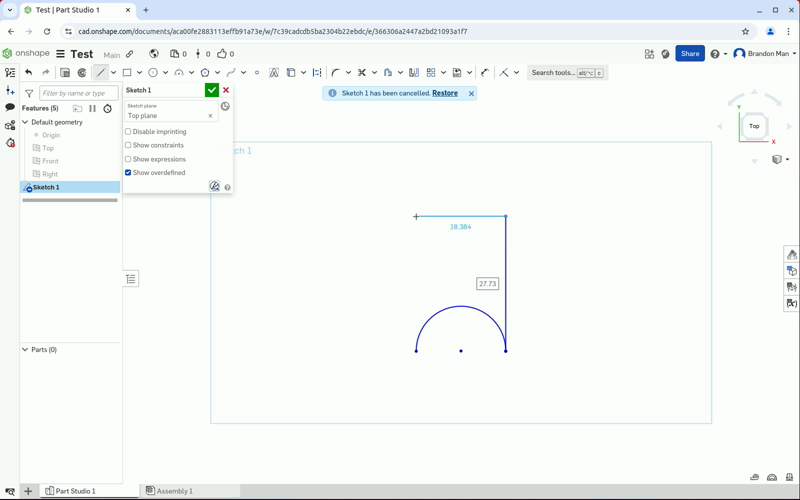
key_down(shift)
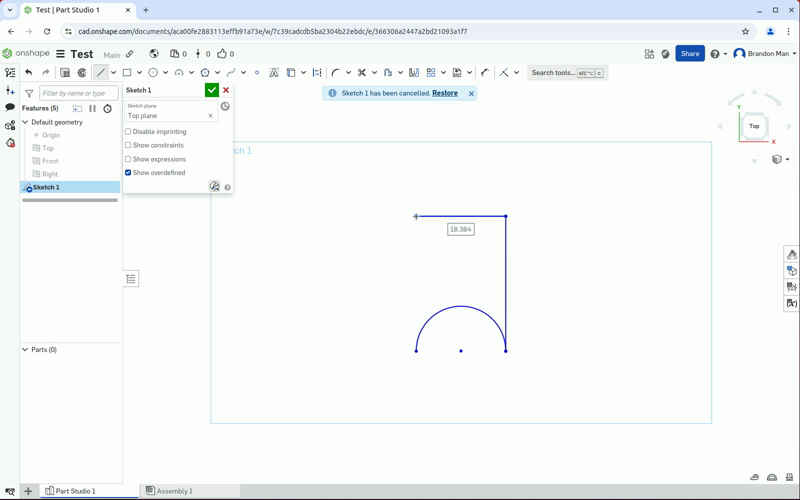
mouse_move(416, 351)
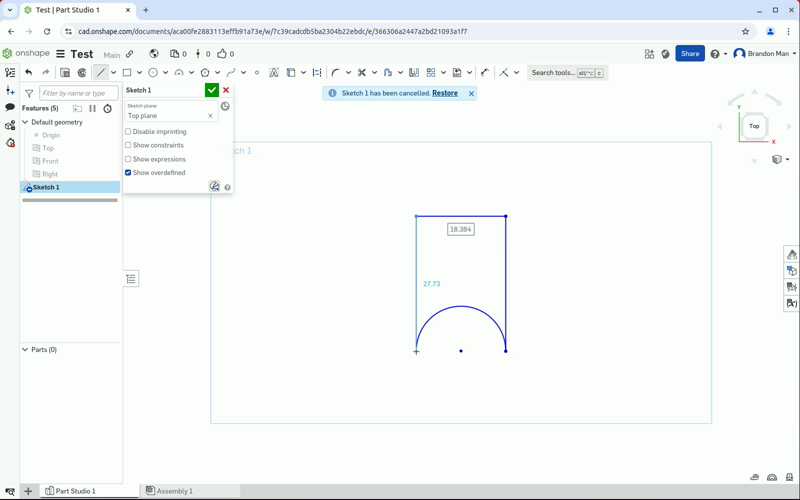
key_up(shift)
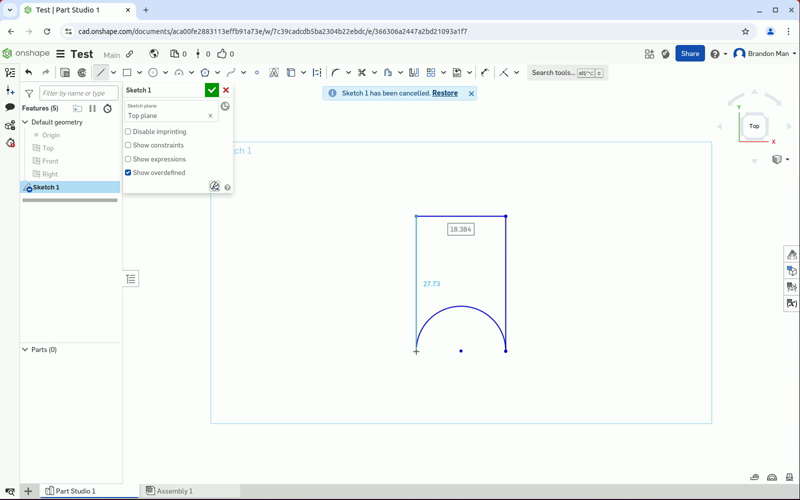
click(416, 351)
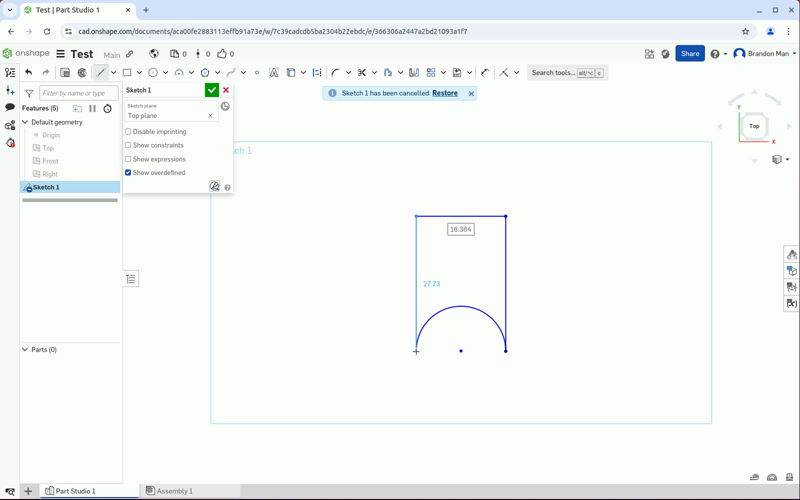
key(esc)
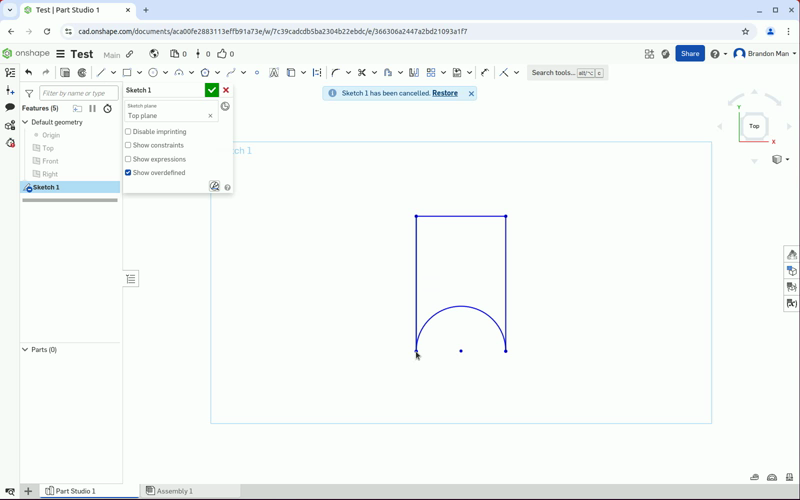
mouse_move(491, 241)
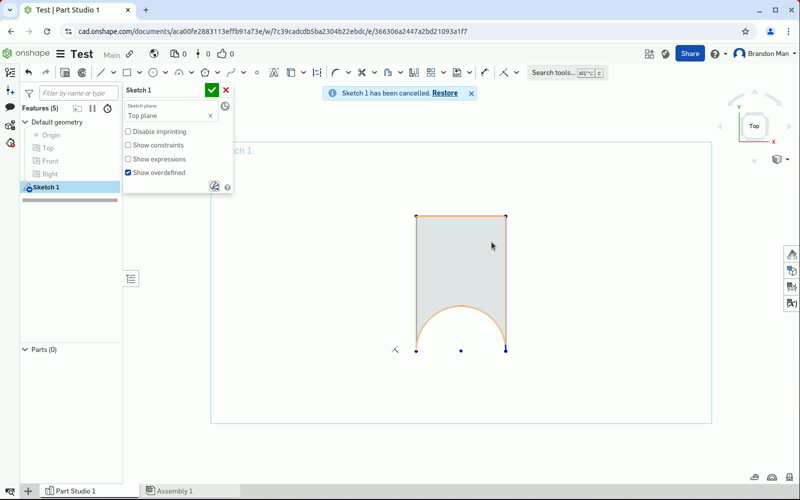
click(491, 241)
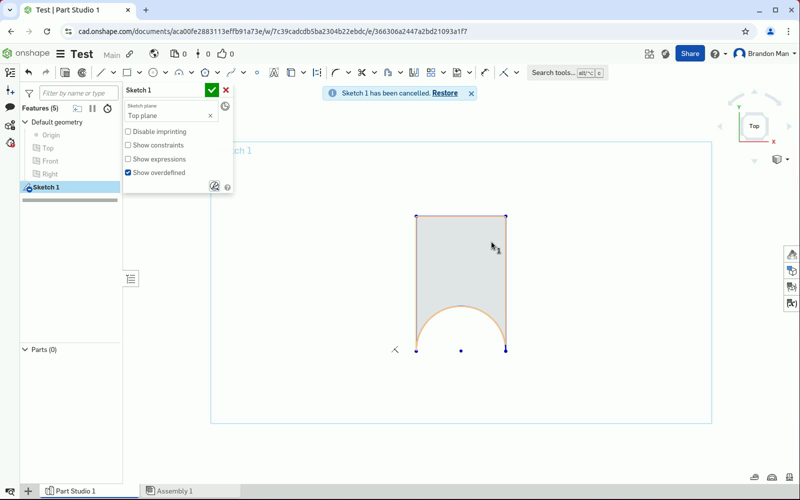
mouse_move(73, 352)
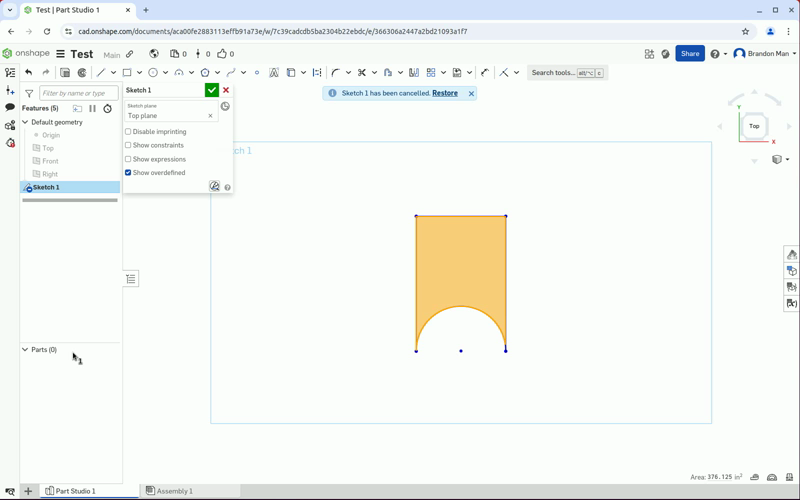
key(shift+y)
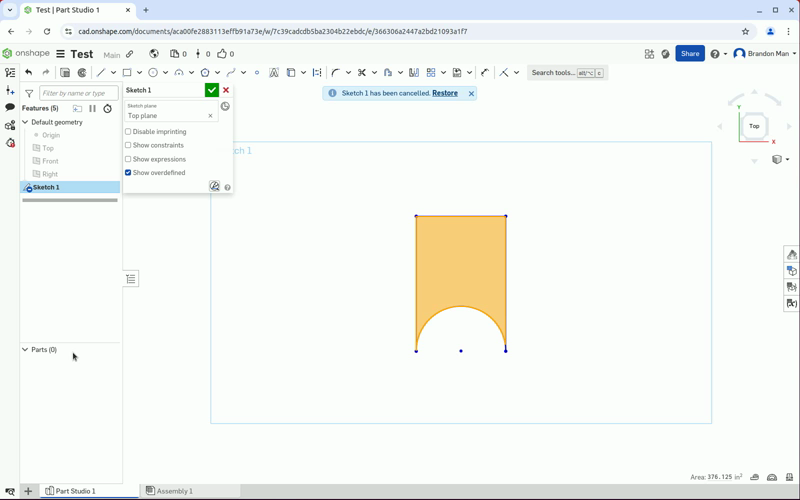
key(shift+e)
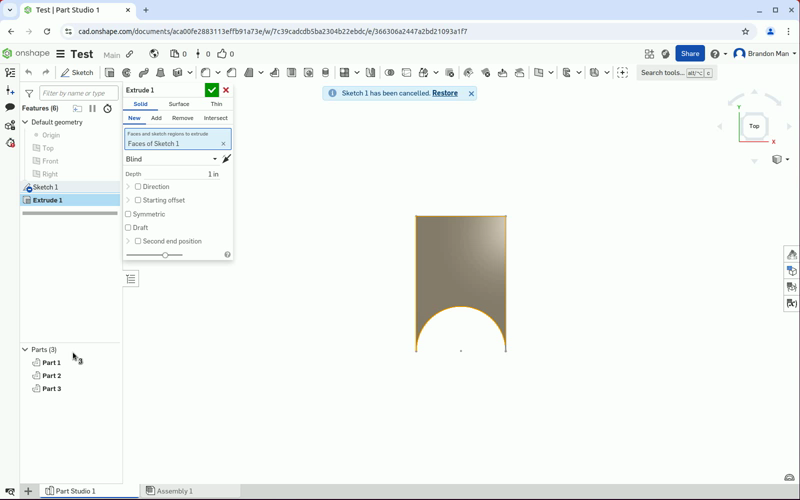
mouse_move(143, 106)
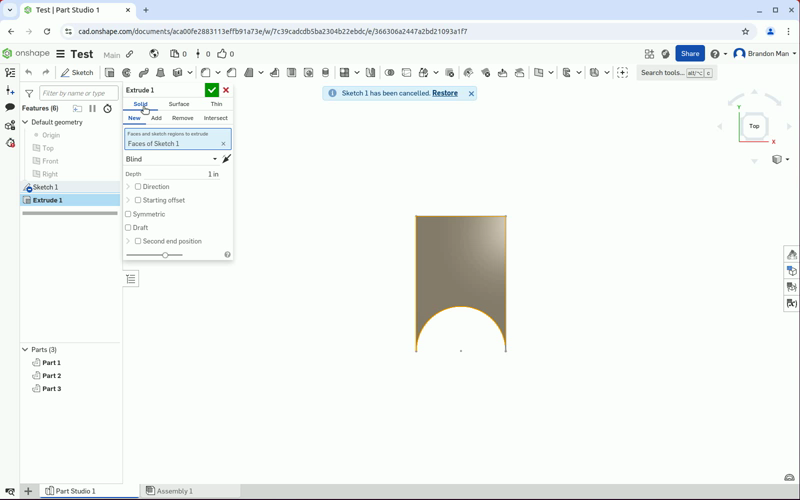
click(143, 106)
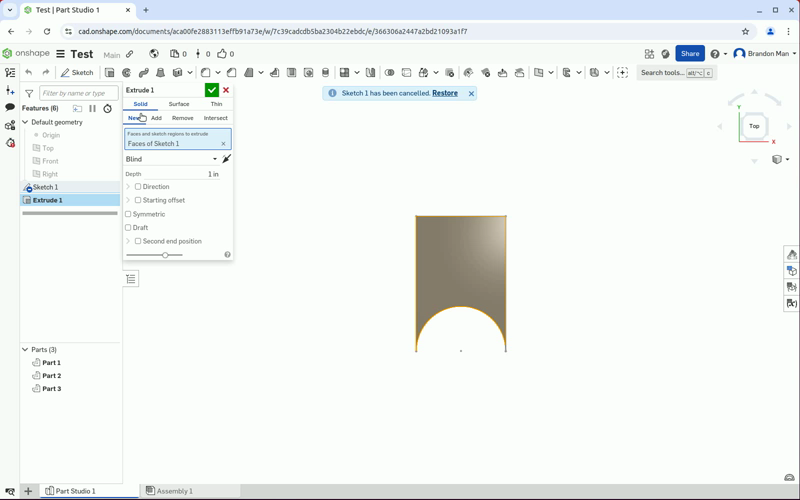
mouse_move(137, 120)
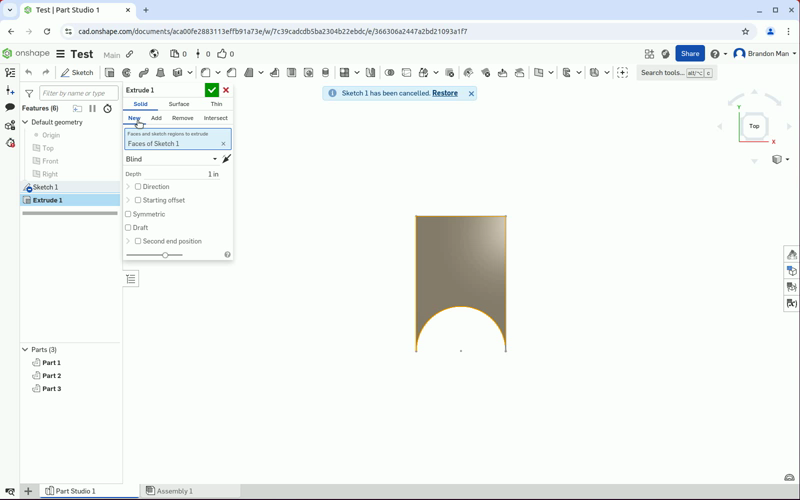
click(137, 120)
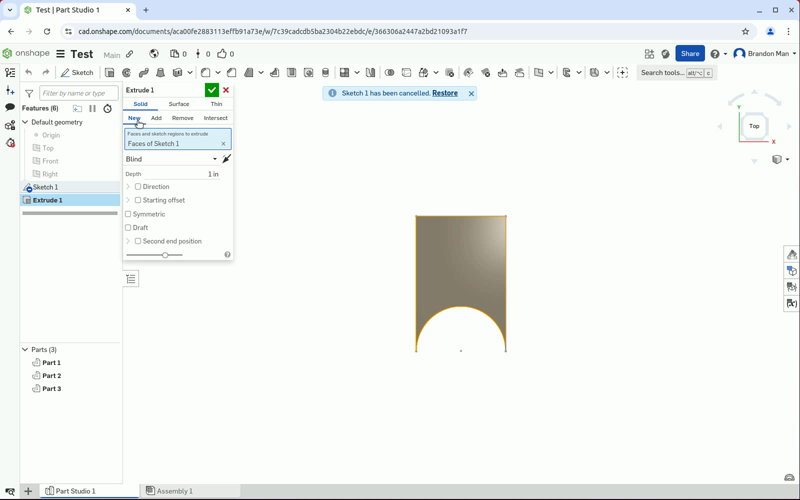
key(tab, 4)
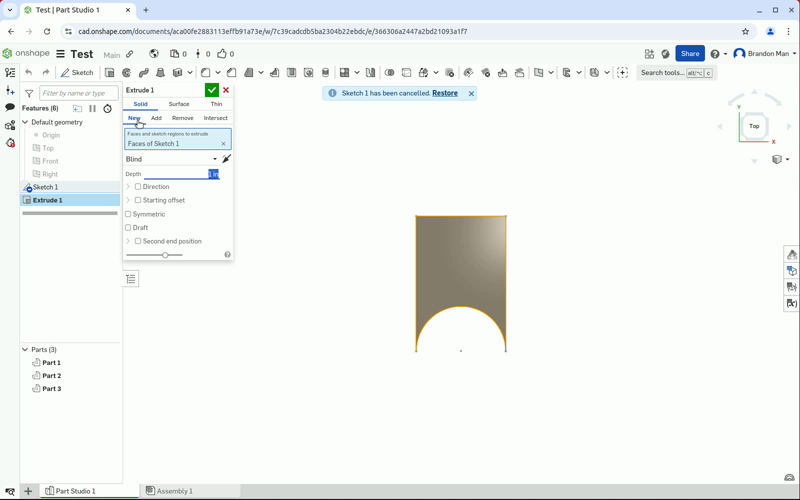
text(7.703)
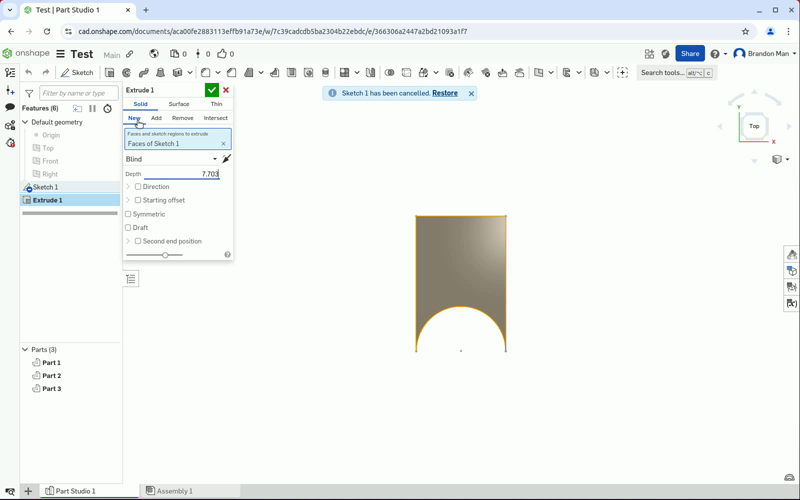
key(enter)
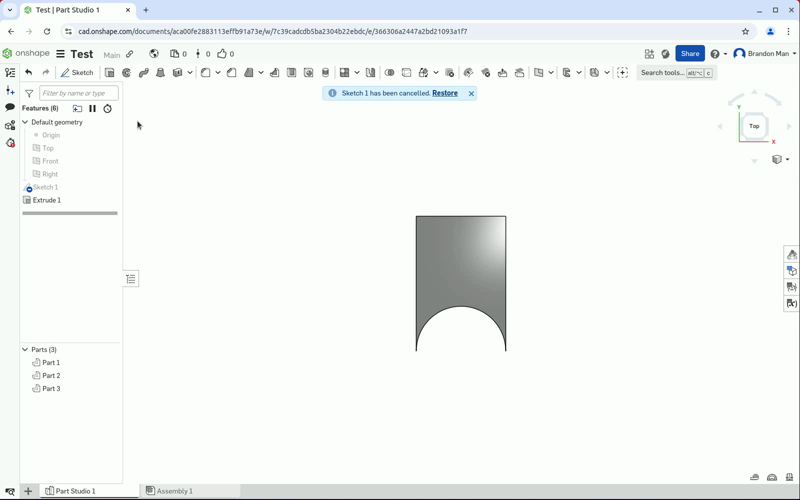
key(shift+h)
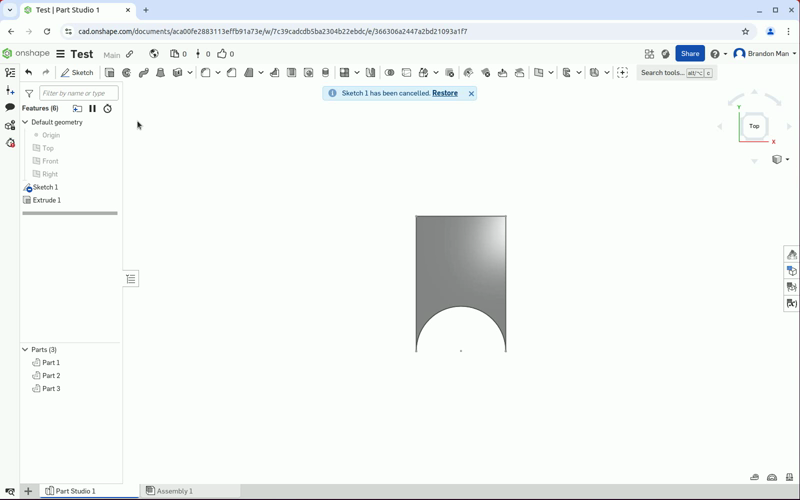
key(shift+h)
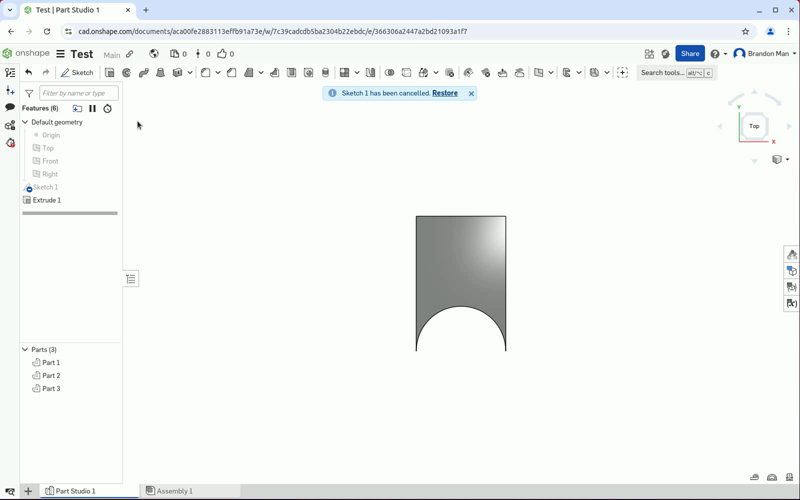
mouse_move(73, 189)
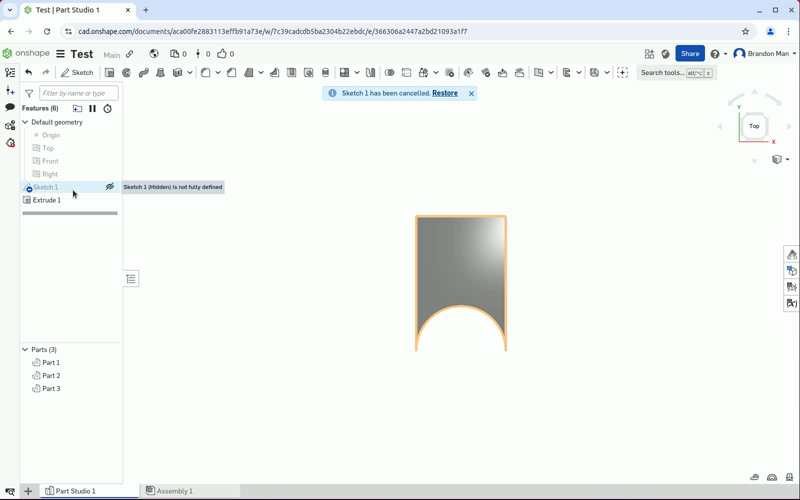
click(73, 189)
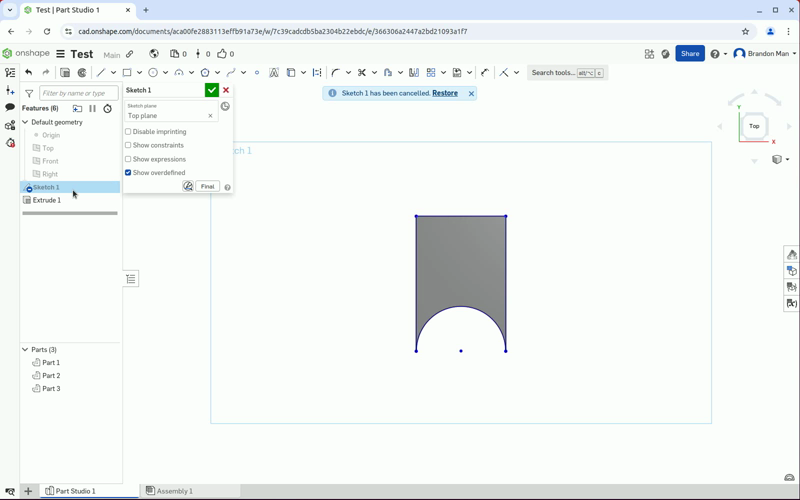
mouse_move(229, 92)
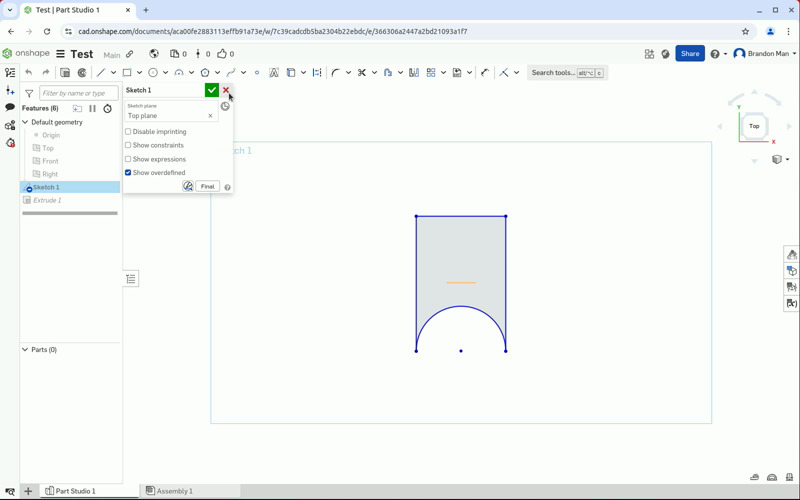
click(229, 92)
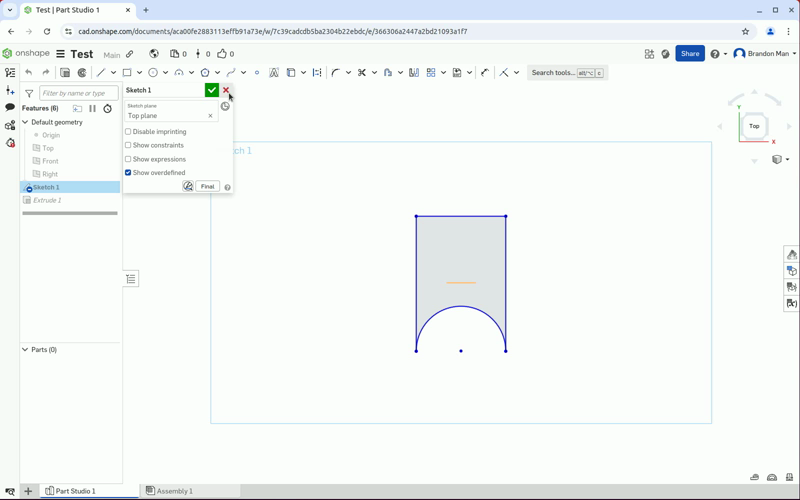
key(shift+s)
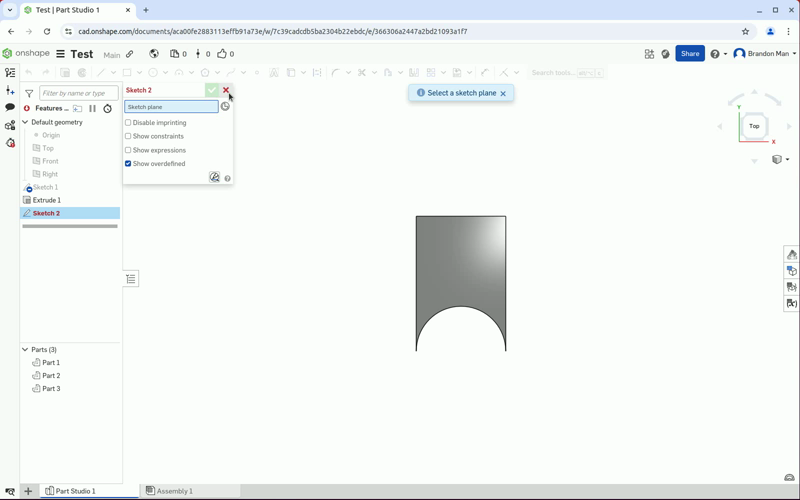
mouse_move(73, 150)
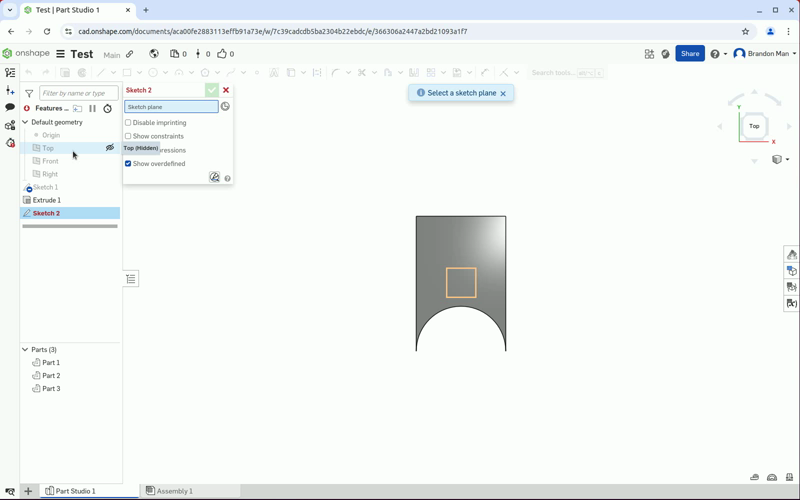
click(73, 150)
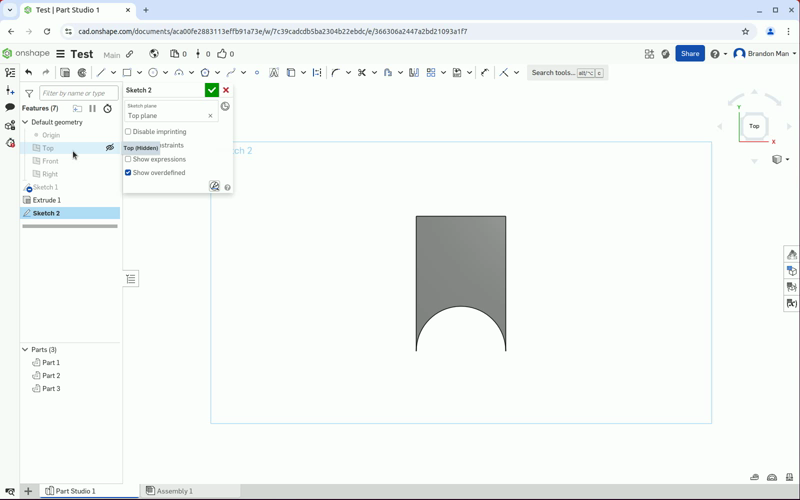
mouse_move(73, 352)
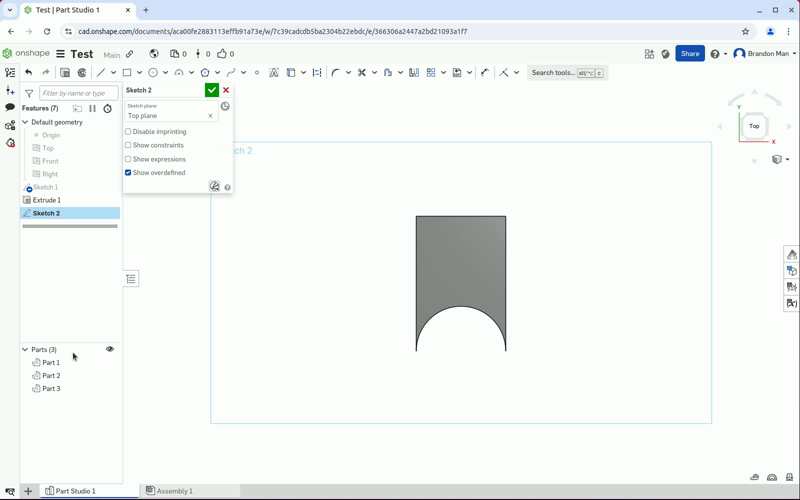
key(y)
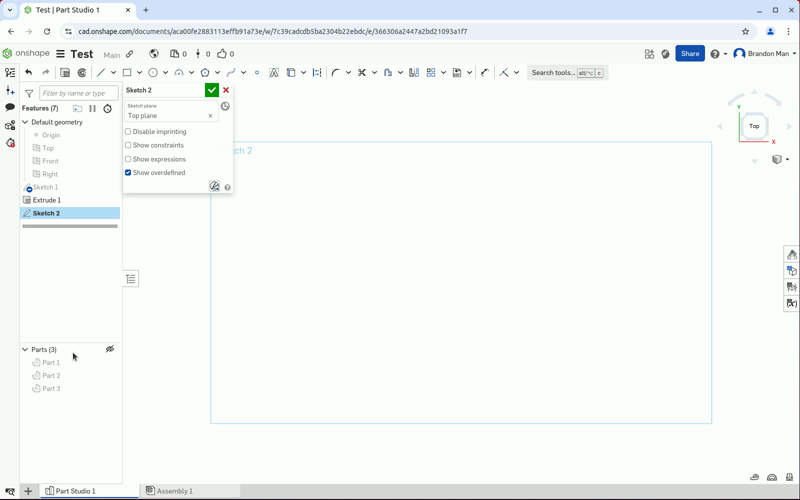
key(c)
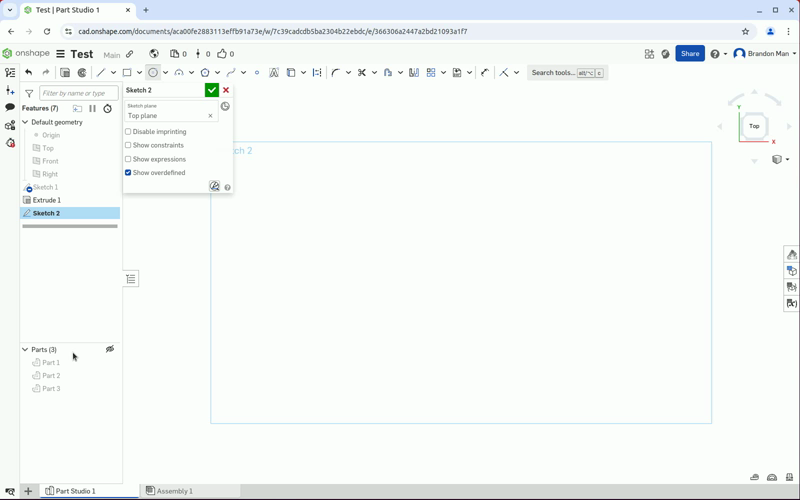
key_down(shift)
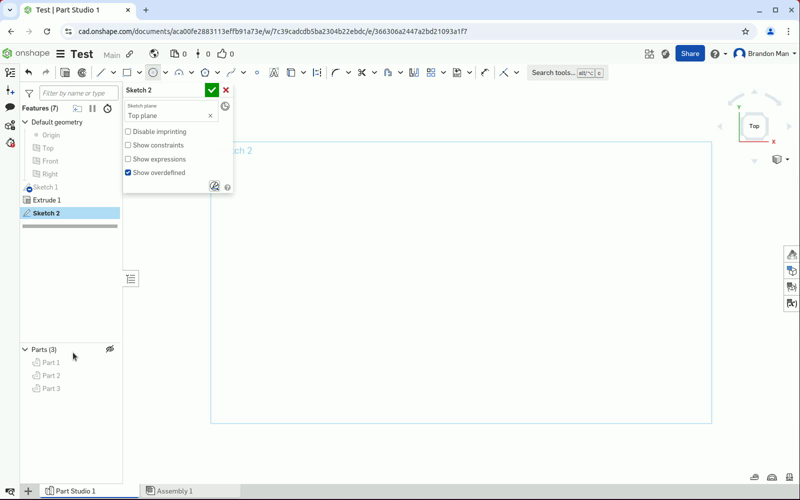
mouse_move(461, 351)
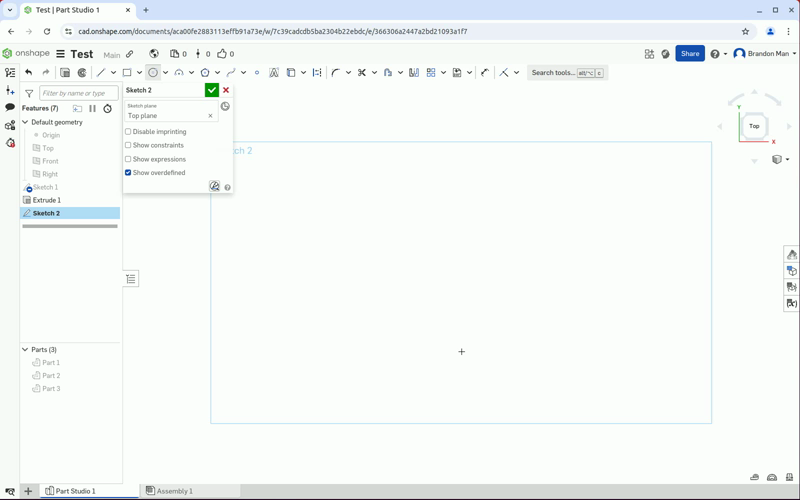
click(461, 351)
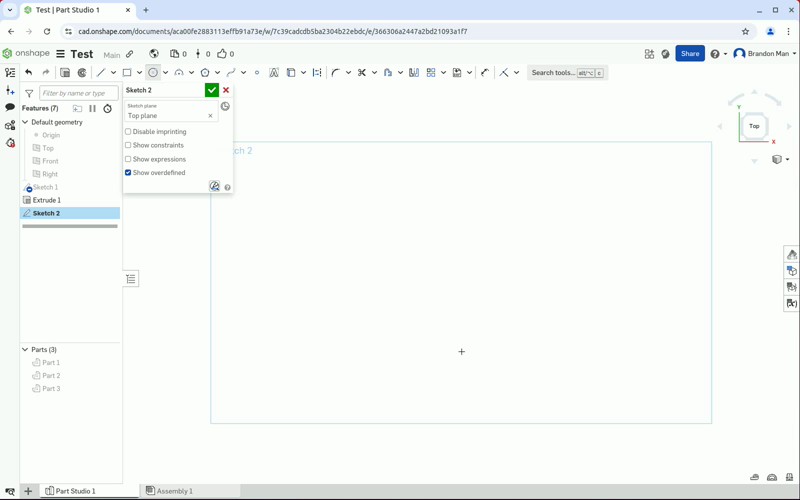
key_up(shift)
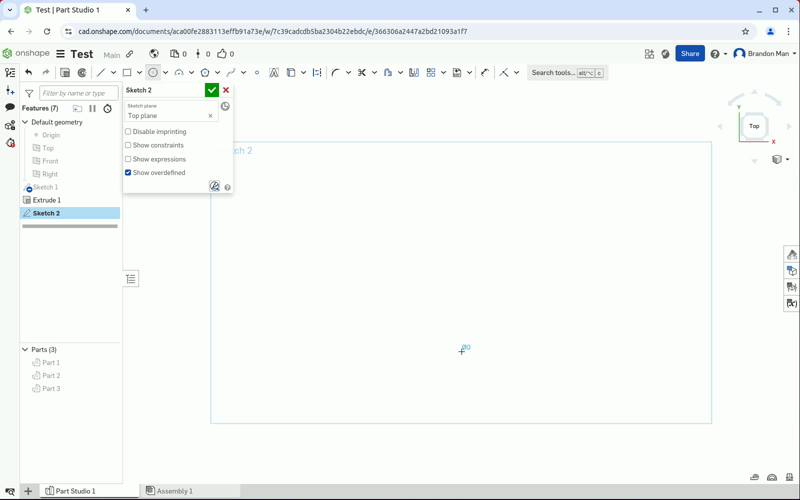
mouse_move(507, 351)
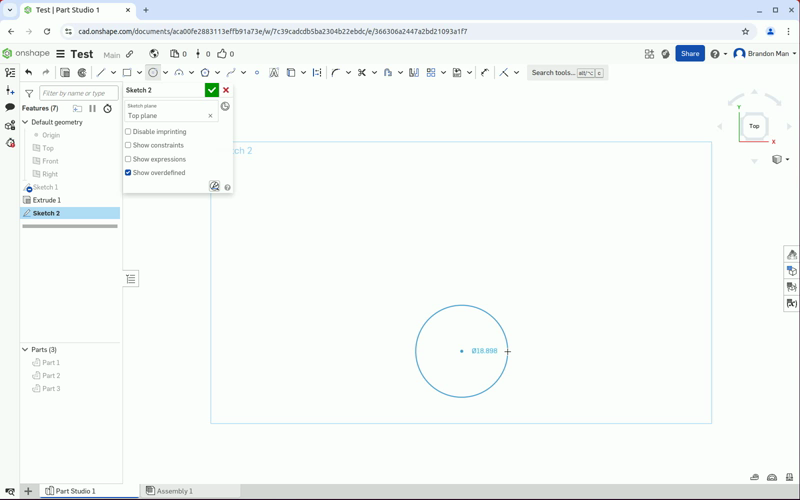
click(507, 351)
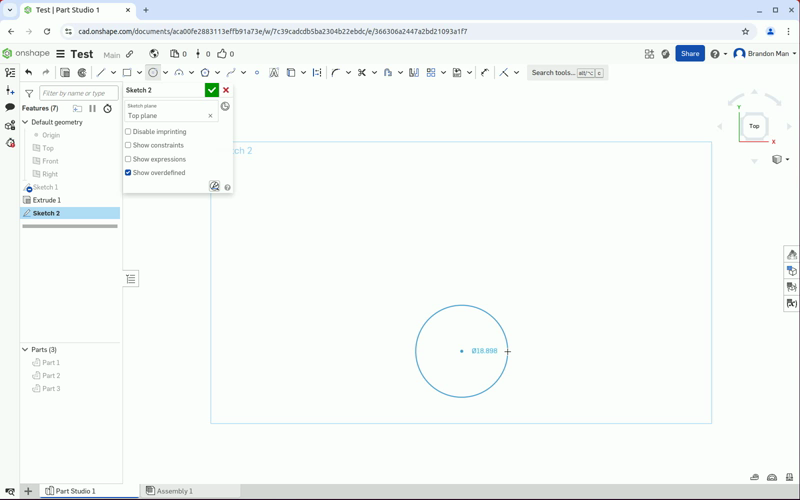
key(esc)
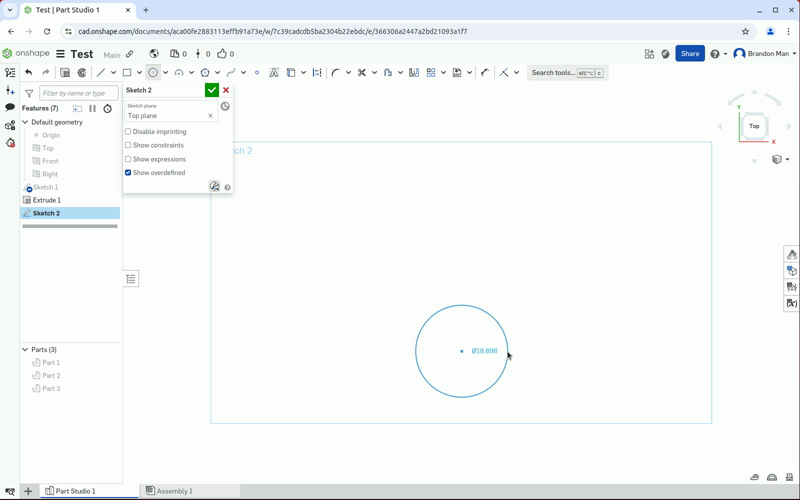
key(c)
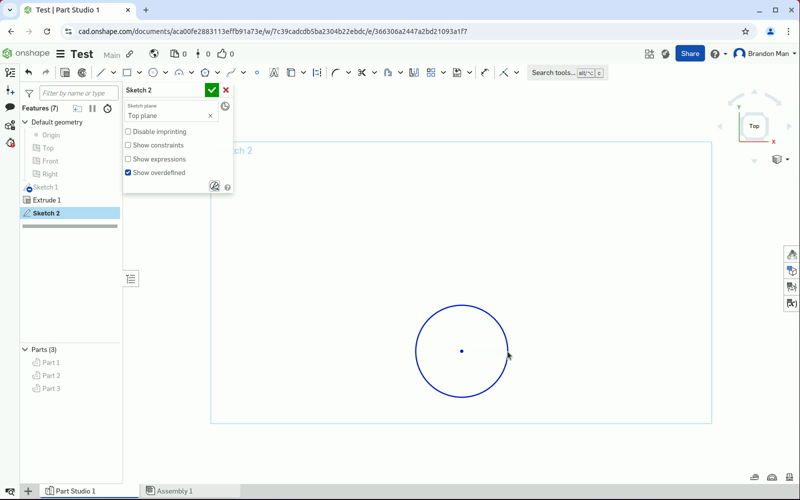
key_down(shift)
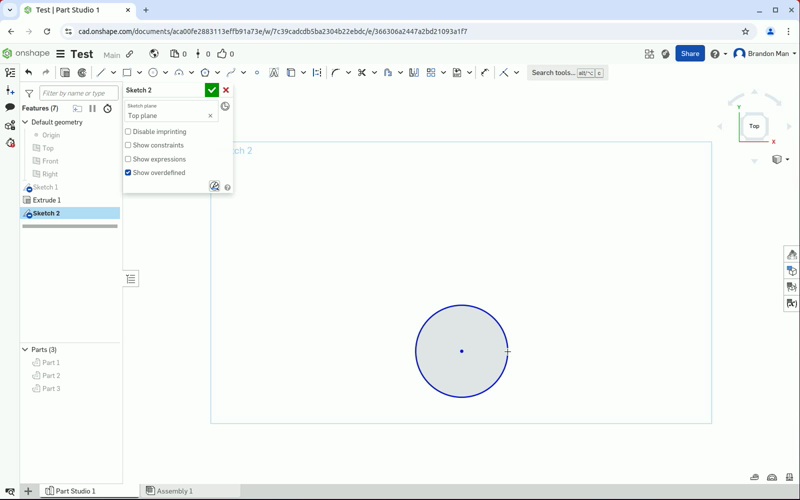
mouse_move(461, 351)
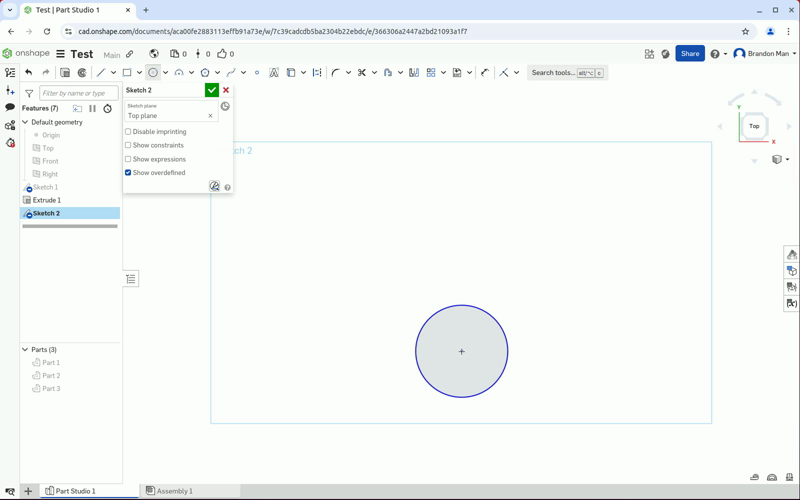
click(461, 351)
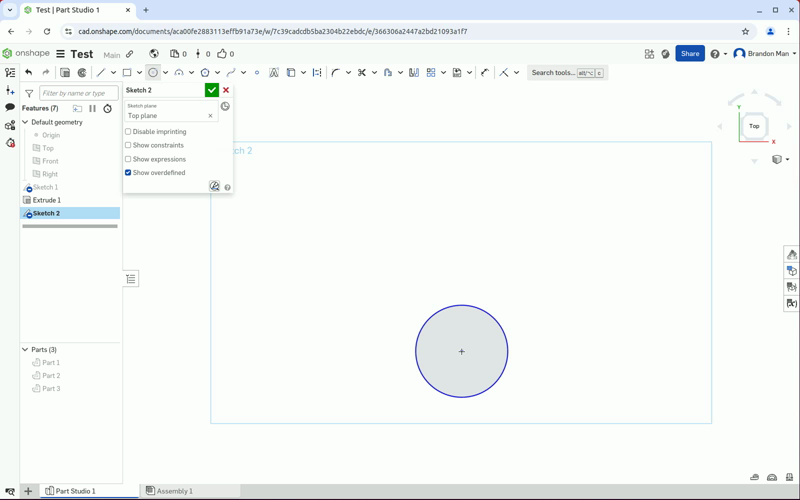
key_up(shift)
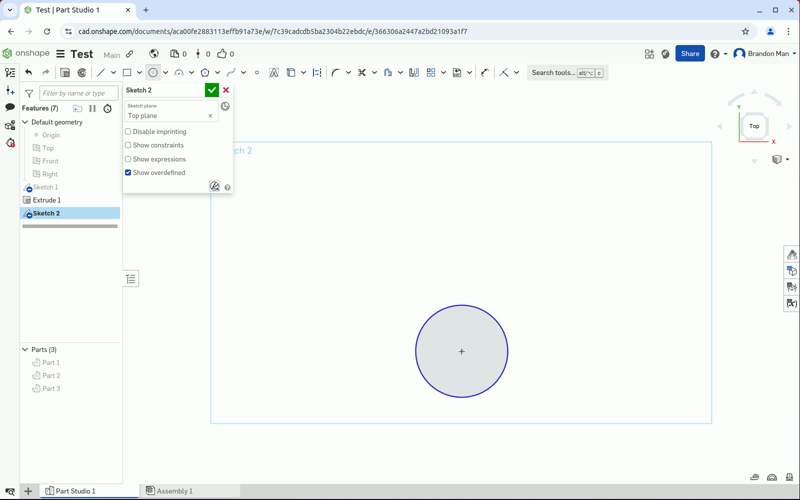
mouse_move(484, 351)
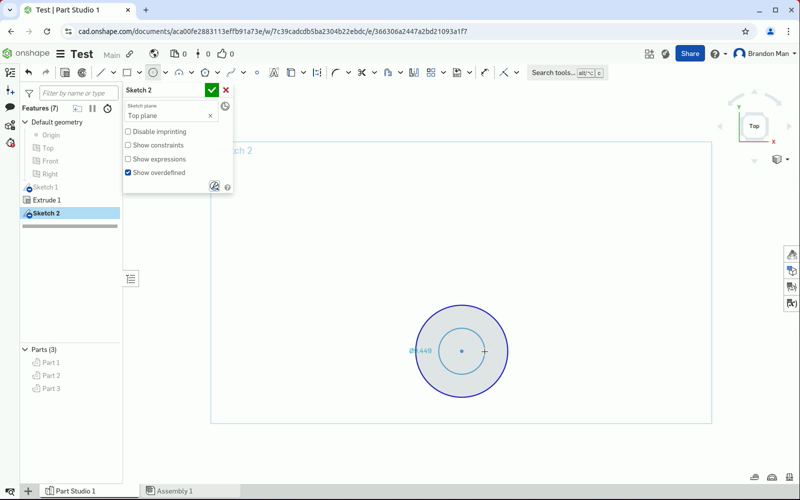
click(484, 351)
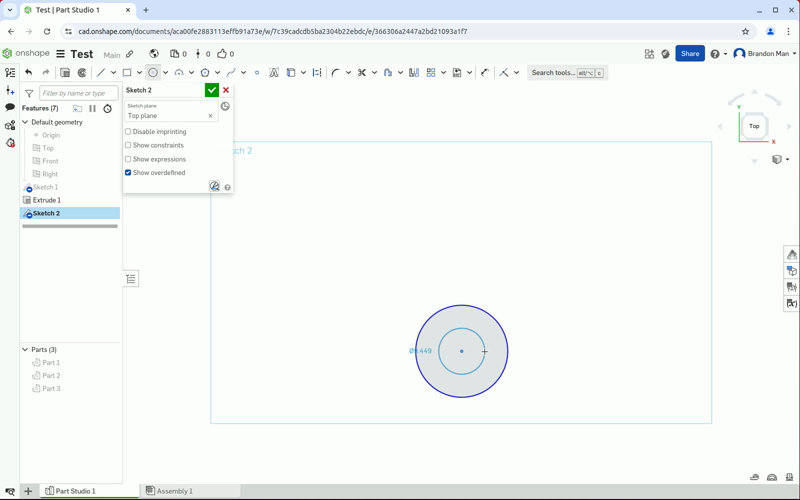
key(esc)
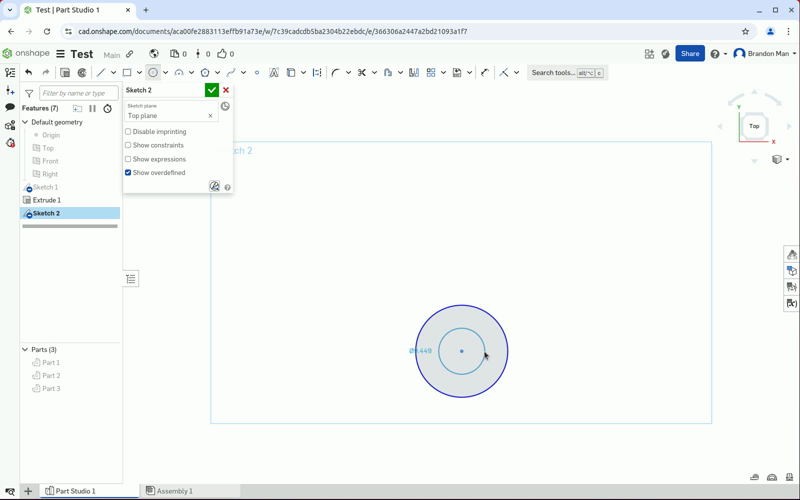
mouse_move(424, 335)
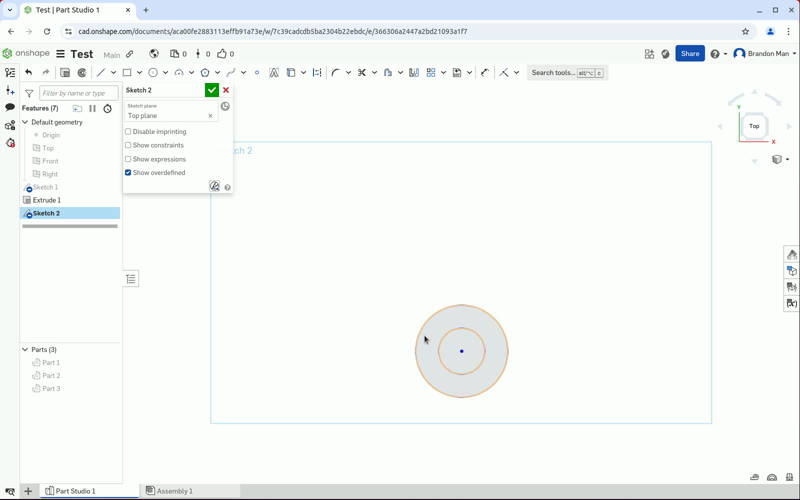
click(424, 335)
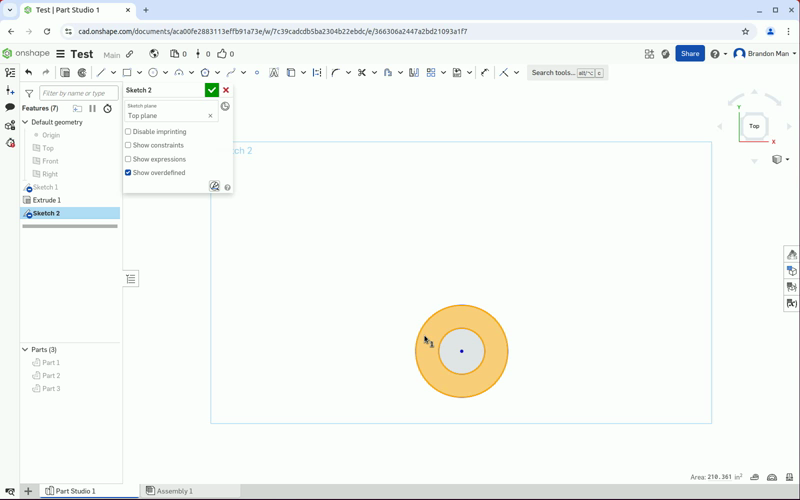
mouse_move(73, 352)
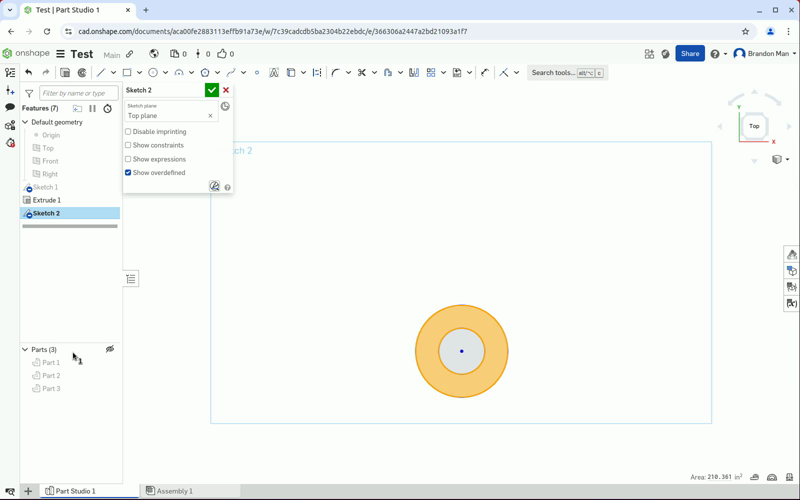
key(shift+y)
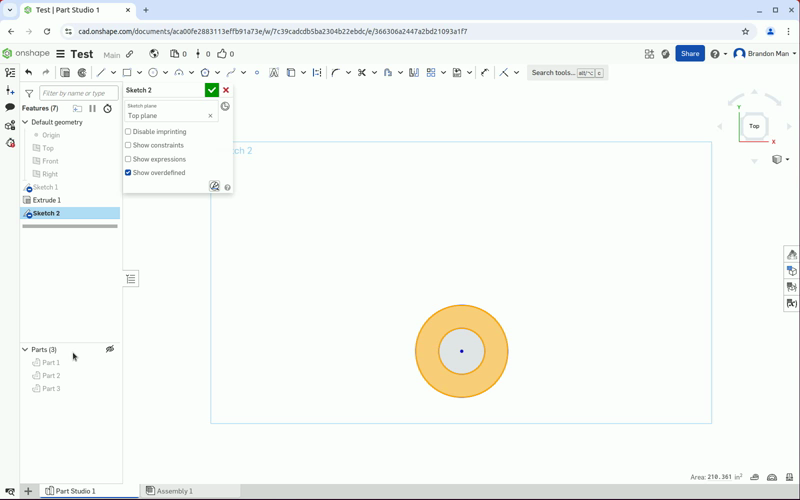
key(shift+e)
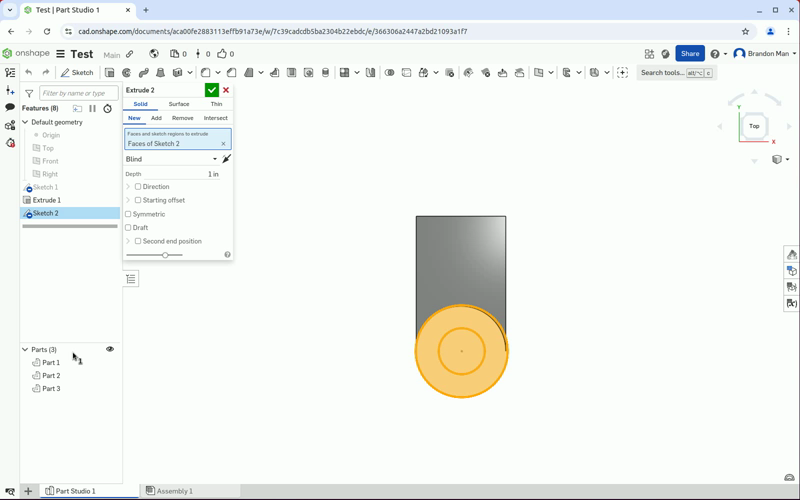
mouse_move(143, 106)
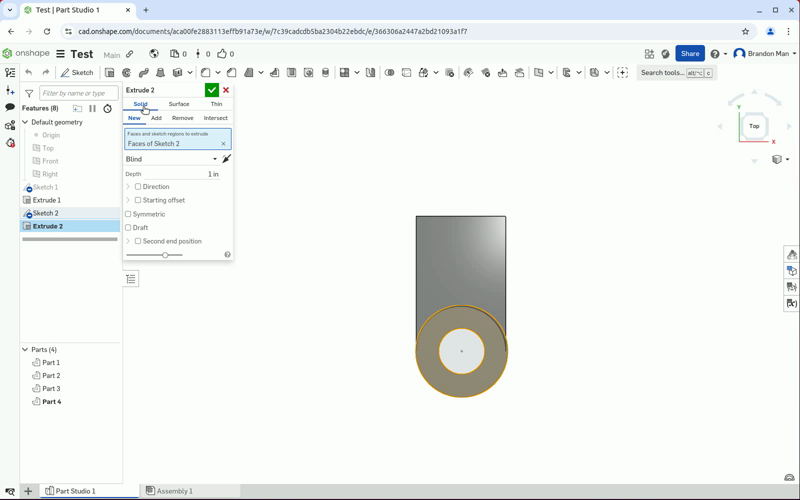
click(143, 106)
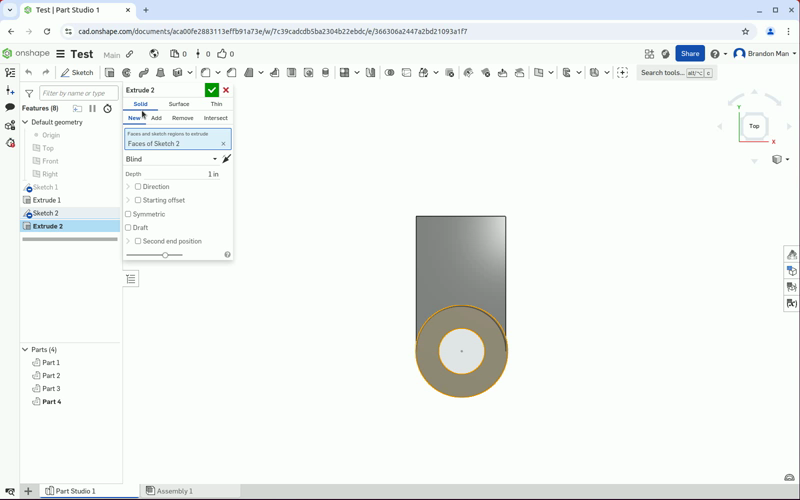
mouse_move(137, 120)
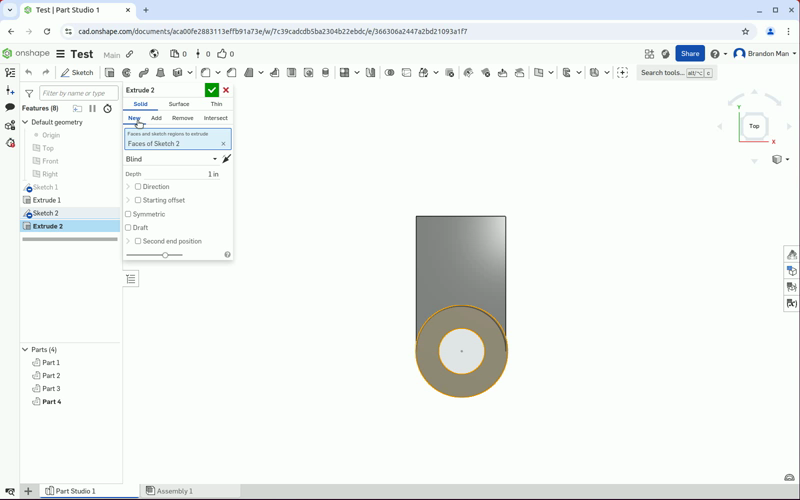
click(137, 120)
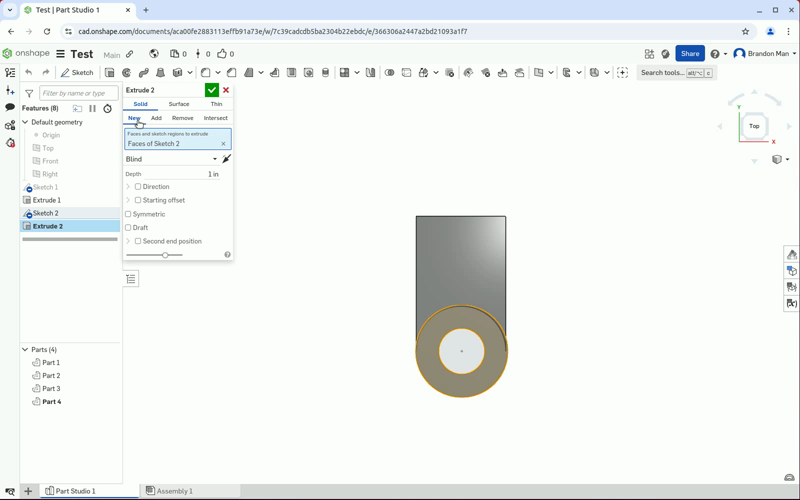
key(tab, 4)
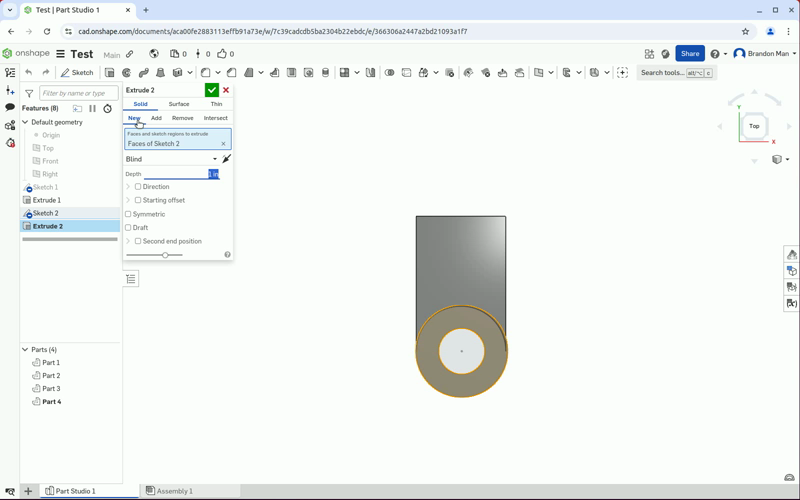
text(7.703)
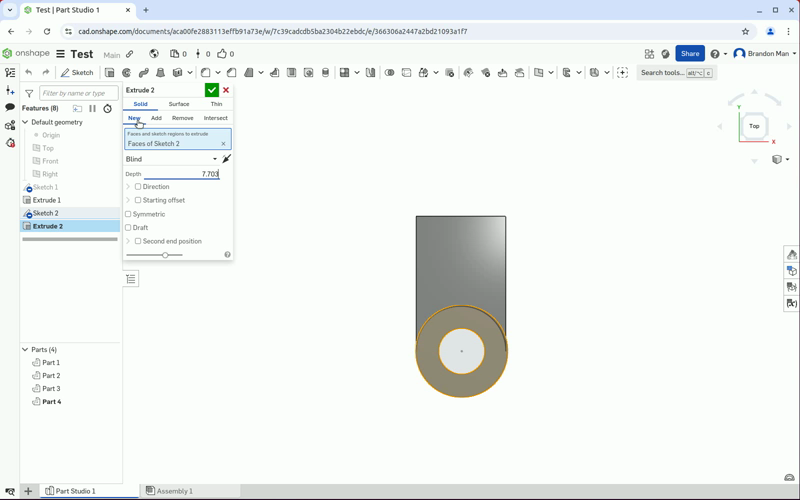
key(enter)
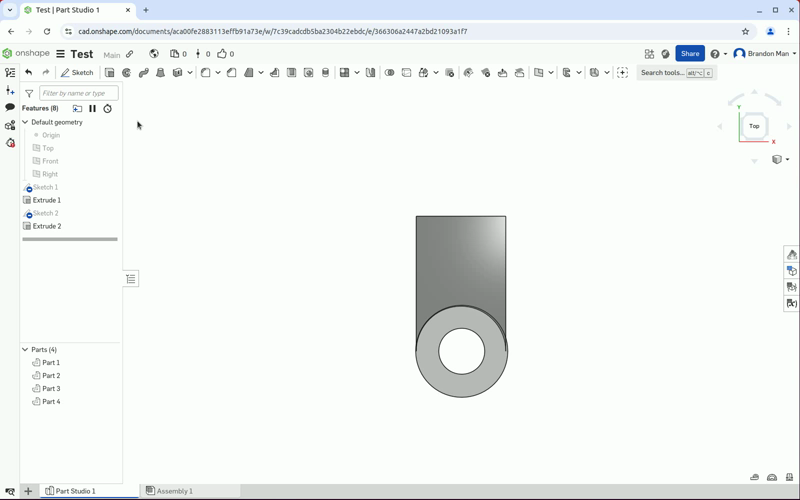
key(shift+h)
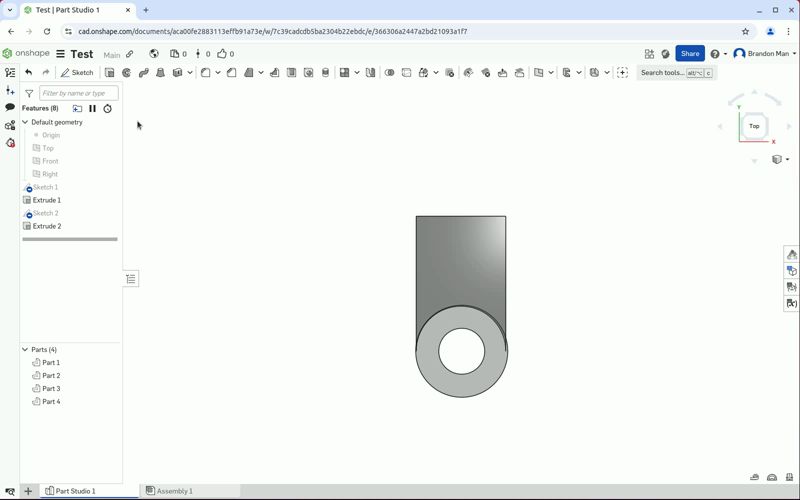
key(shift+h)
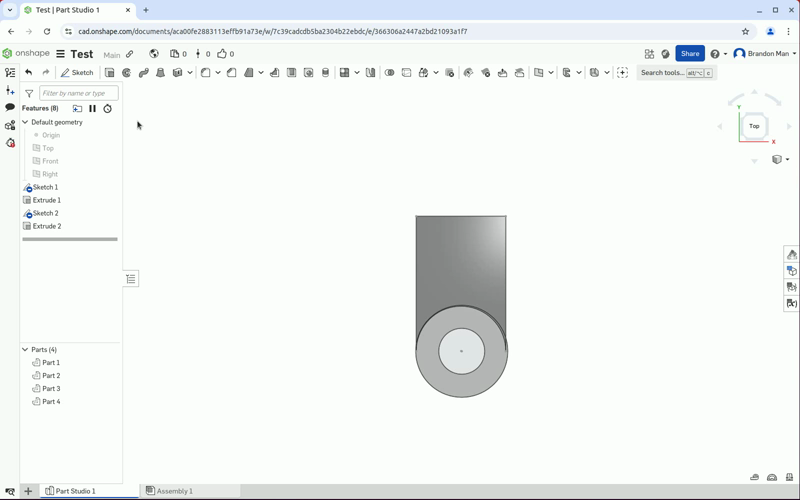
key(shift+7)
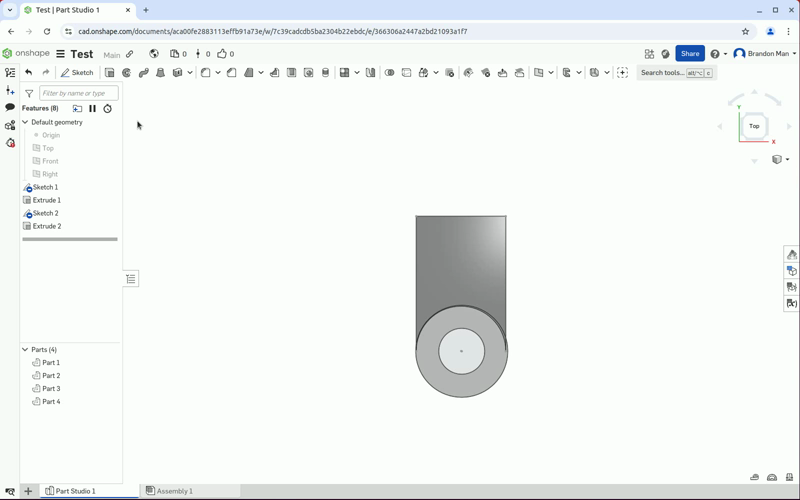
key(up, 3)
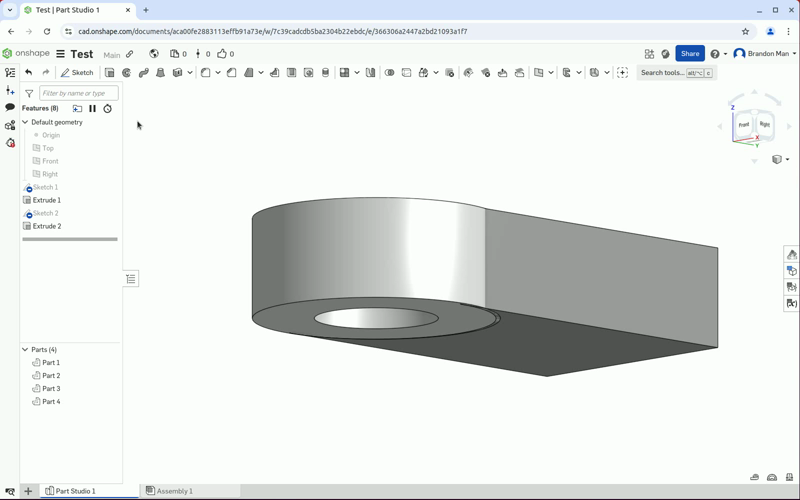
key(left, 3)
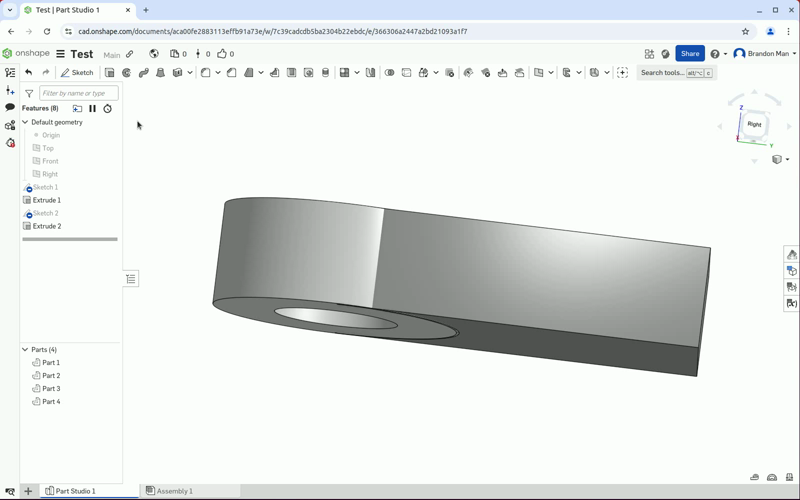
key(right, 3)
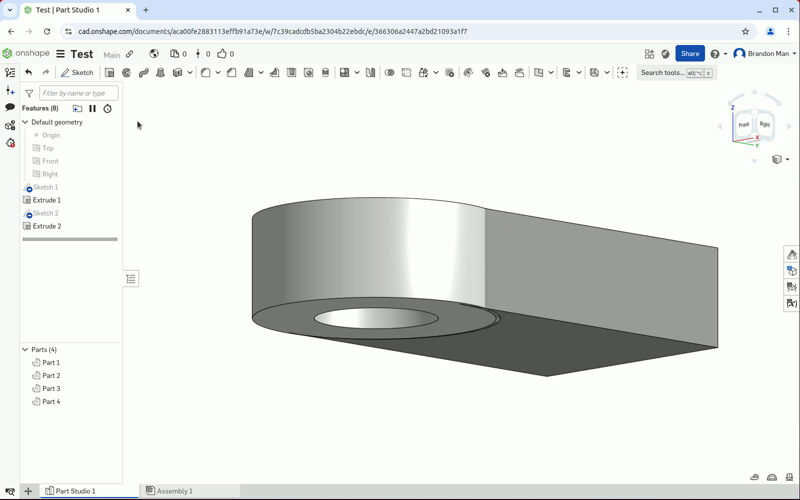
key(down, 3)
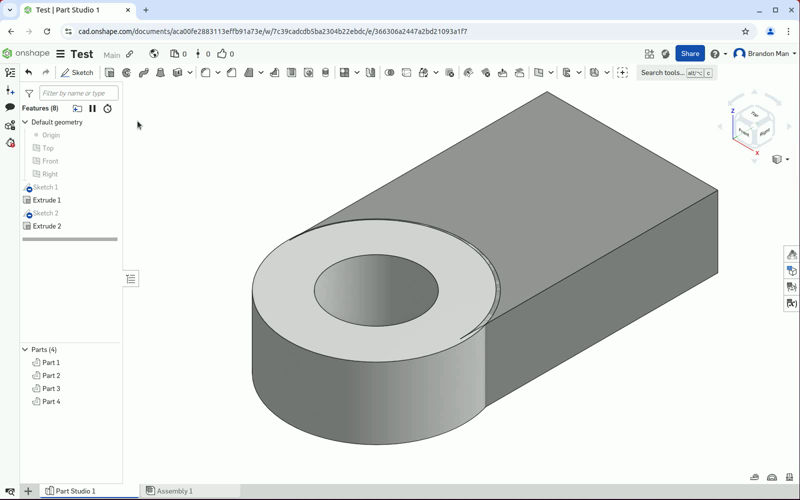
mouse_move(73, 189)
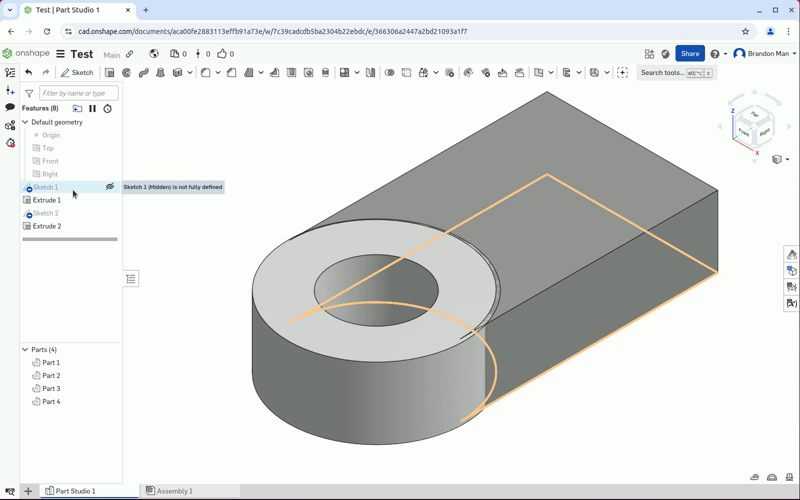
click(73, 189)